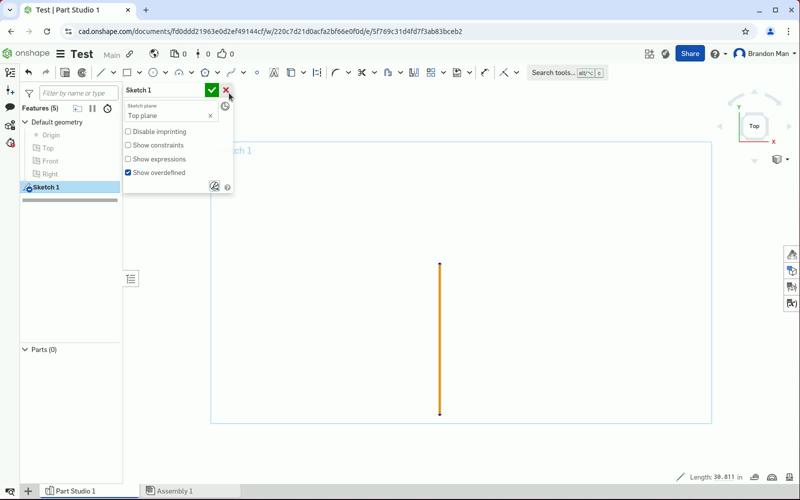
key(shift+h)
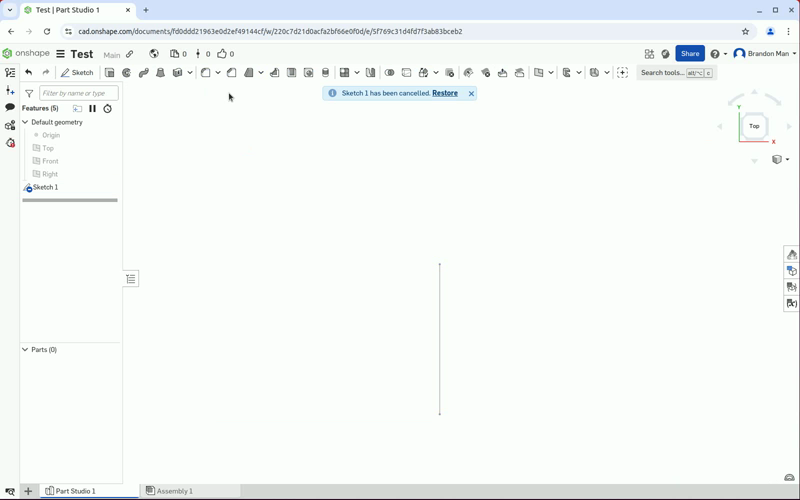
key(shift+s)
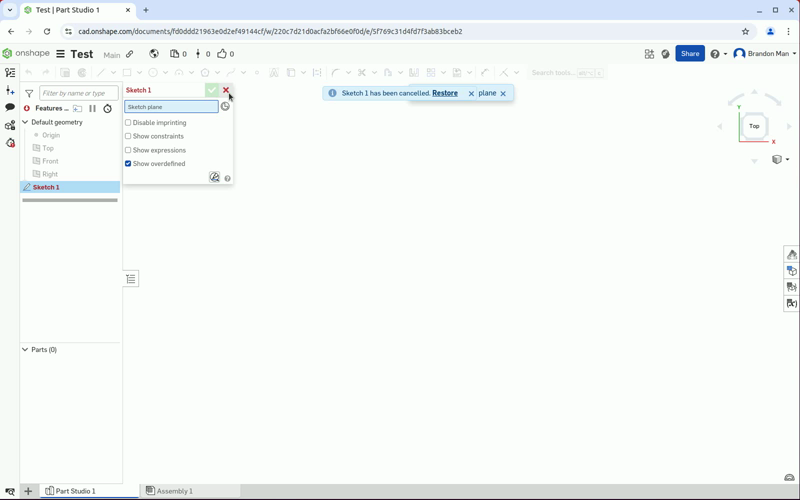
mouse_move(73, 150)
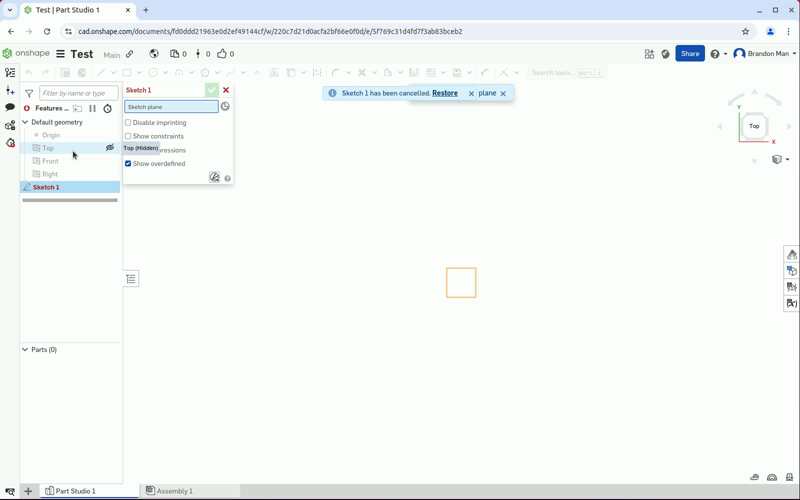
click(73, 150)
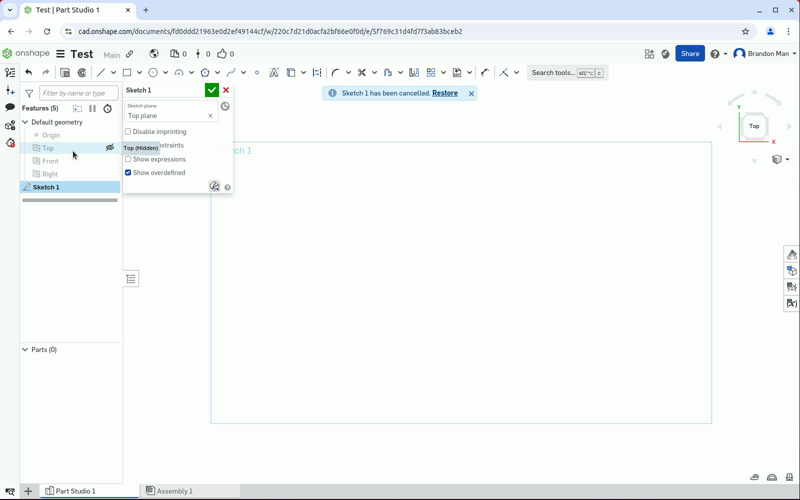
mouse_move(73, 352)
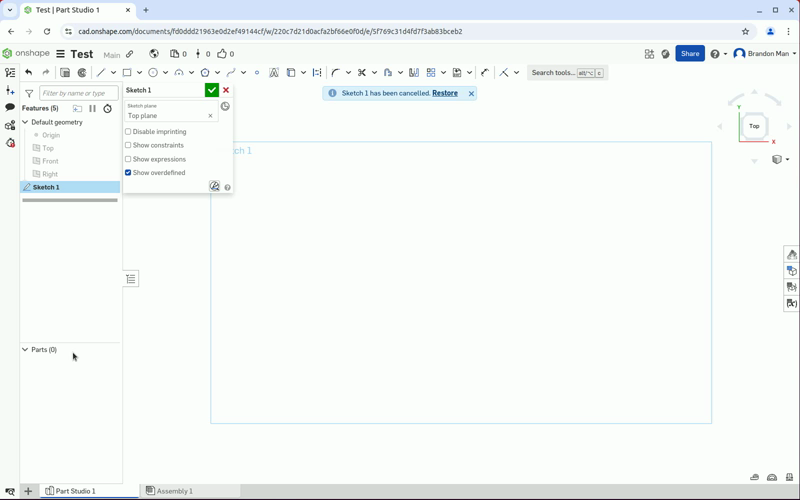
key(y)
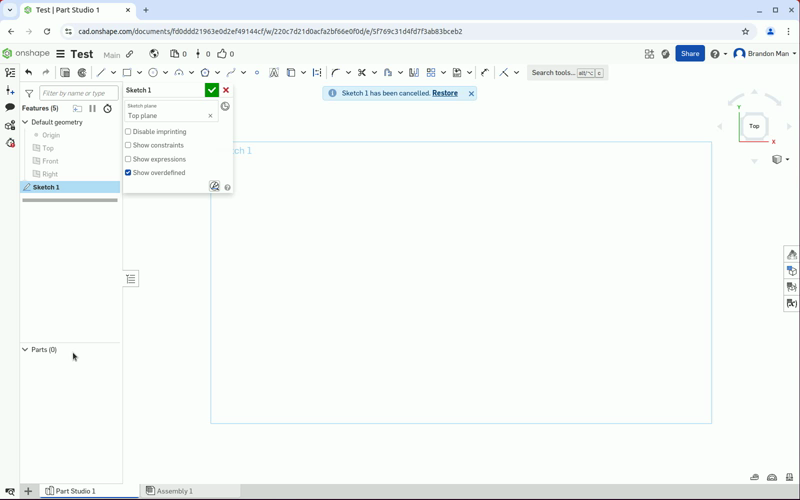
key(l)
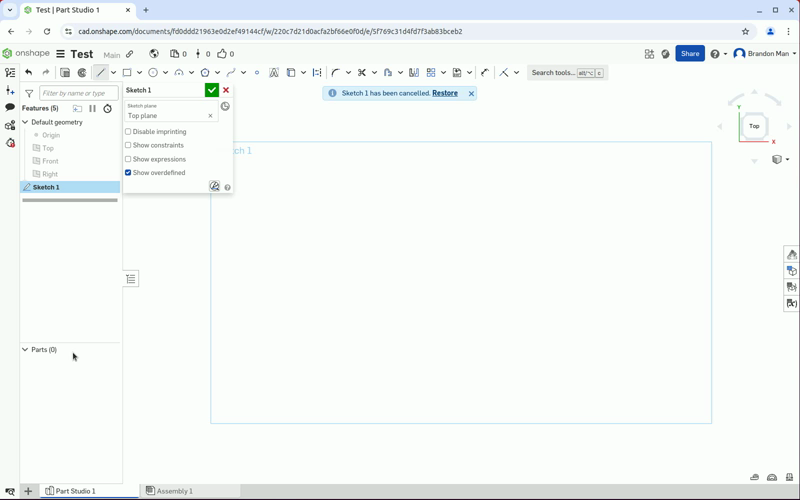
key_down(shift)
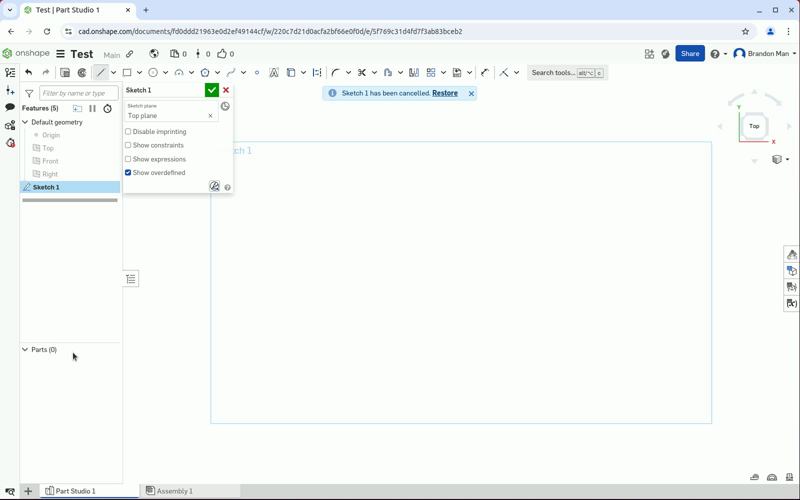
mouse_move(363, 348)
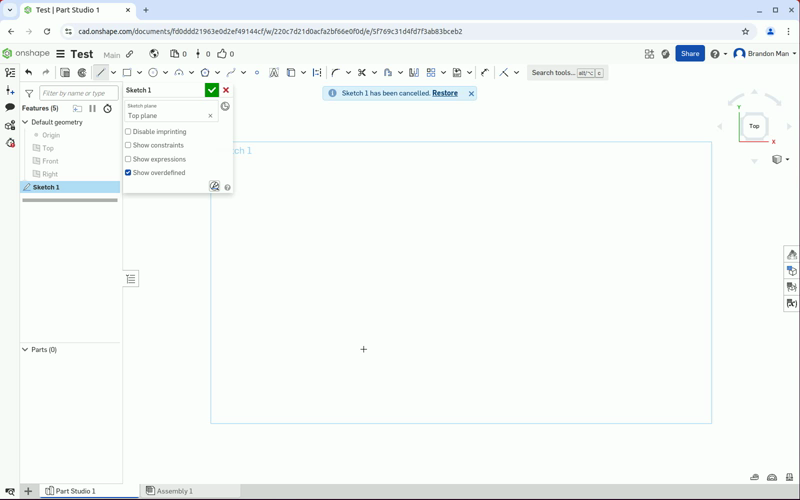
click(363, 348)
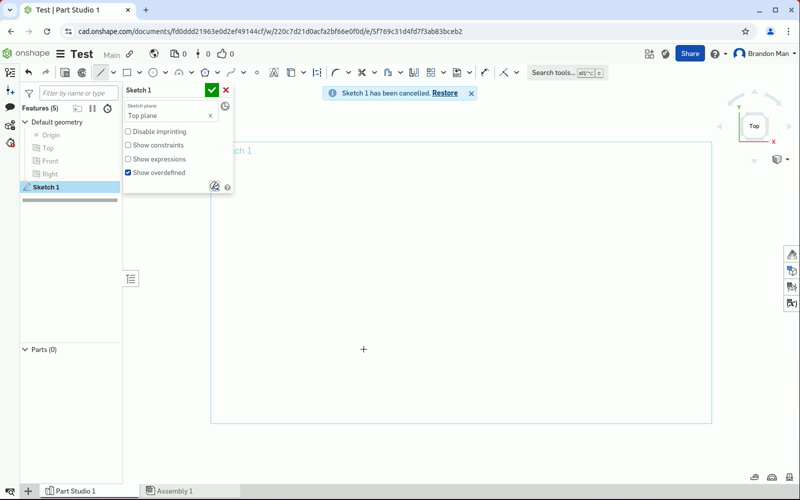
key_up(shift)
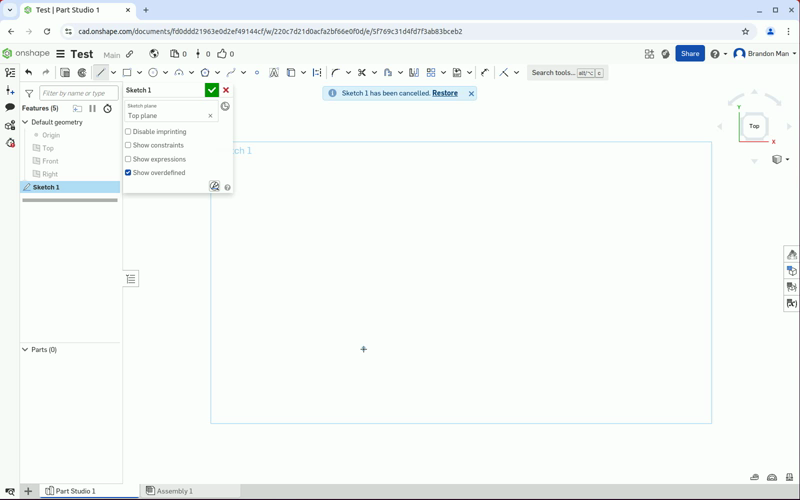
key_down(shift)
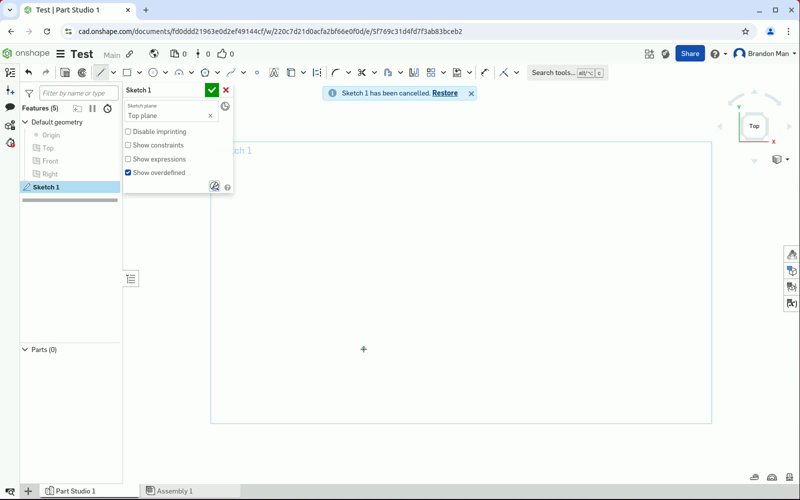
mouse_move(556, 348)
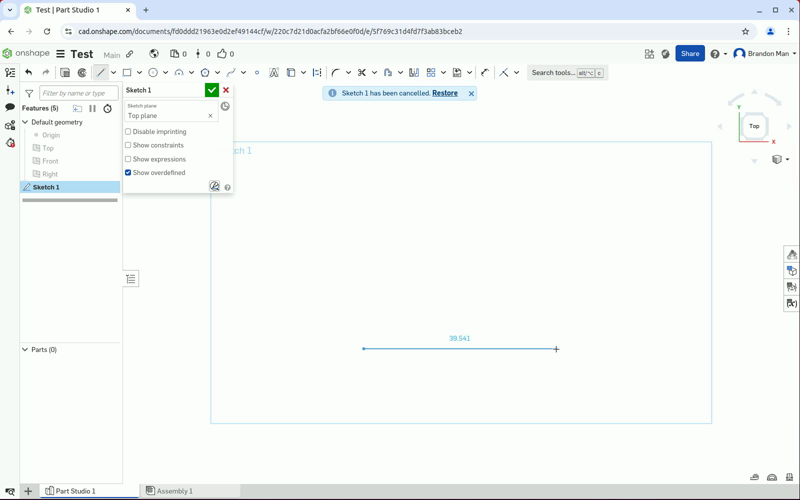
click(556, 348)
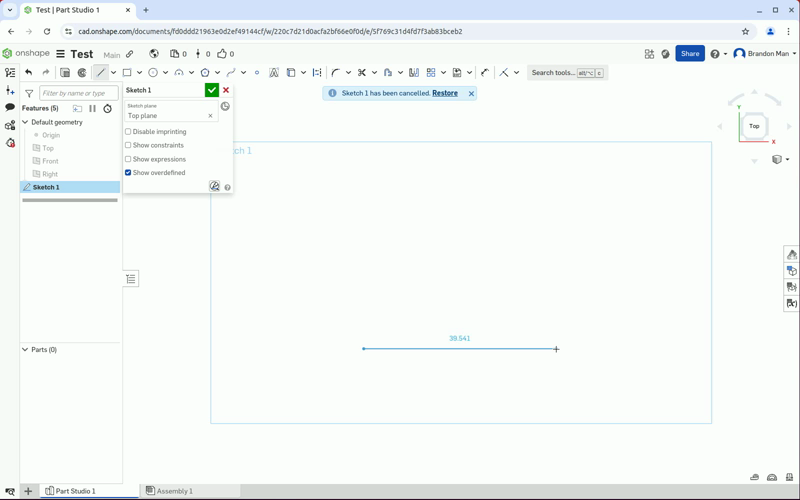
key_up(shift)
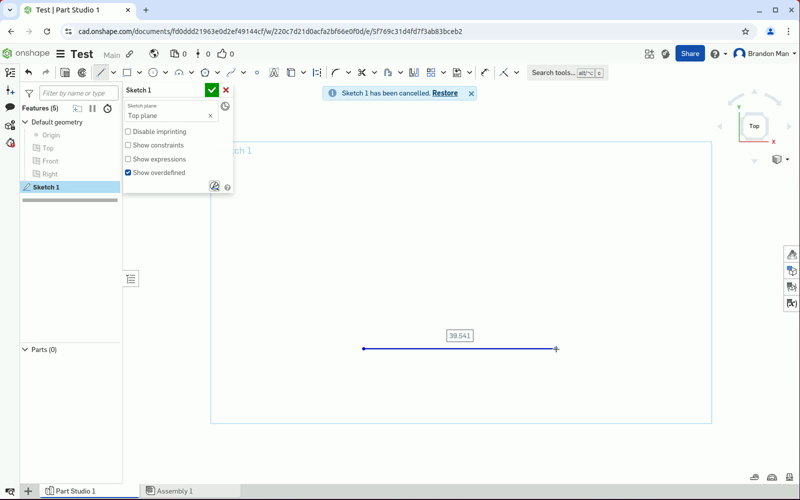
key_down(shift)
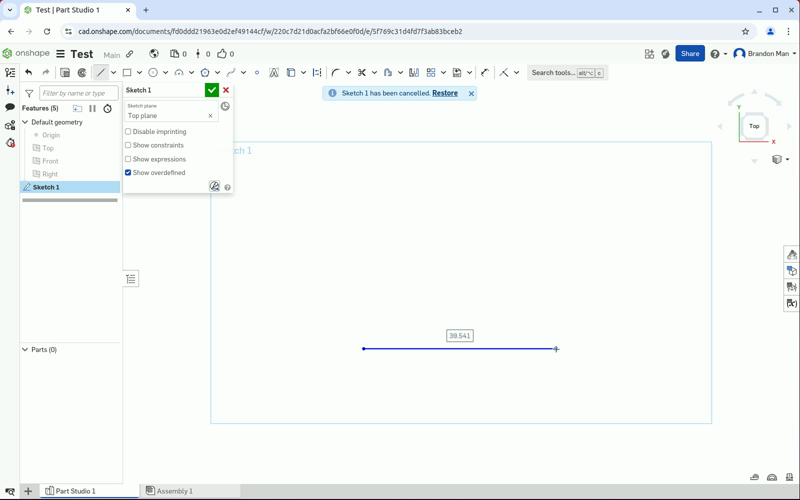
mouse_move(556, 220)
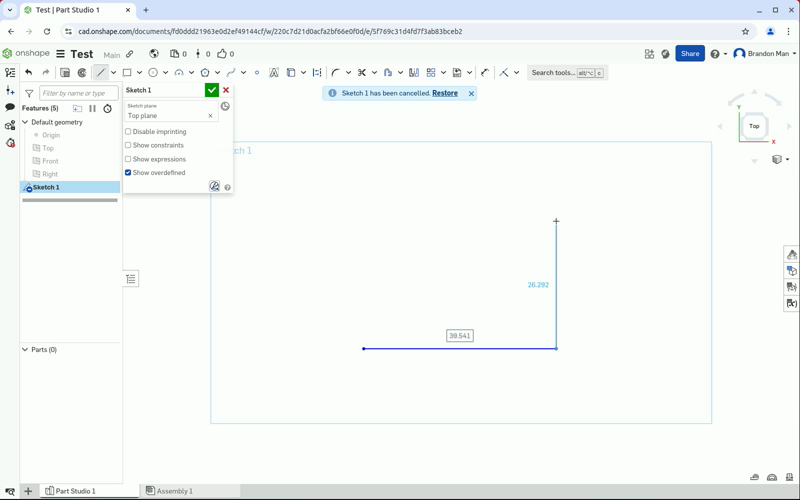
click(556, 220)
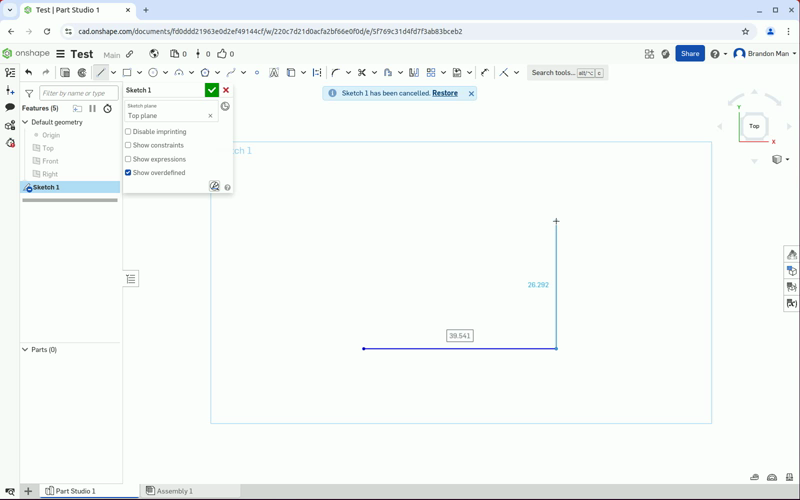
key_up(shift)
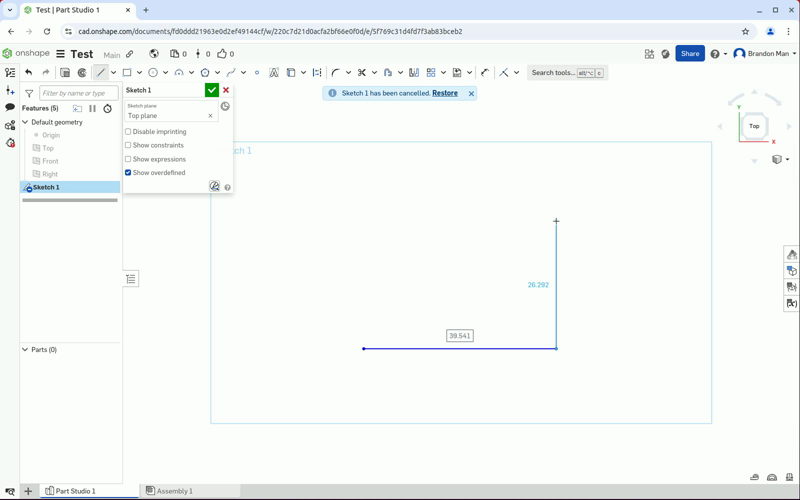
key_down(shift)
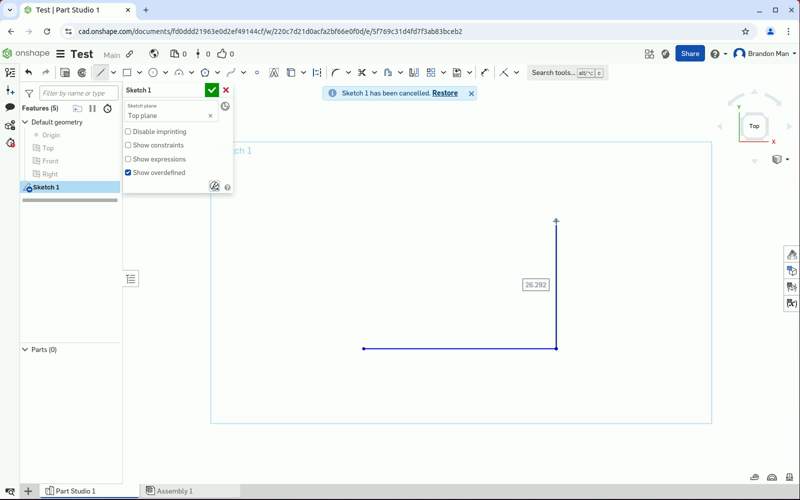
mouse_move(363, 220)
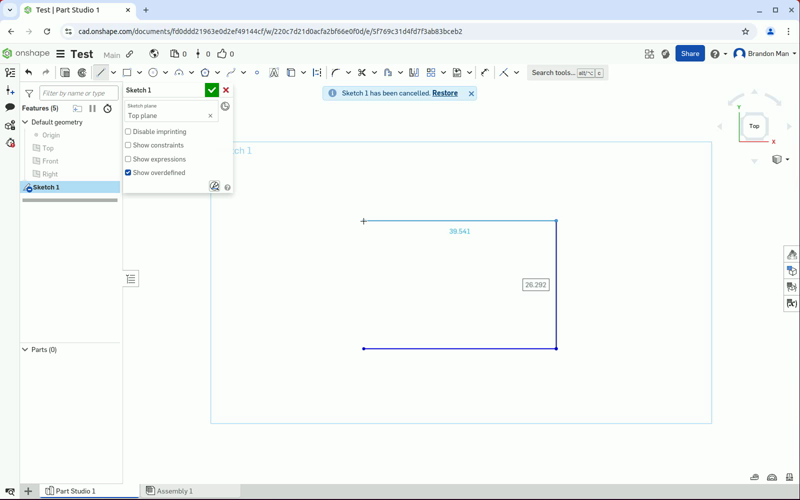
click(363, 220)
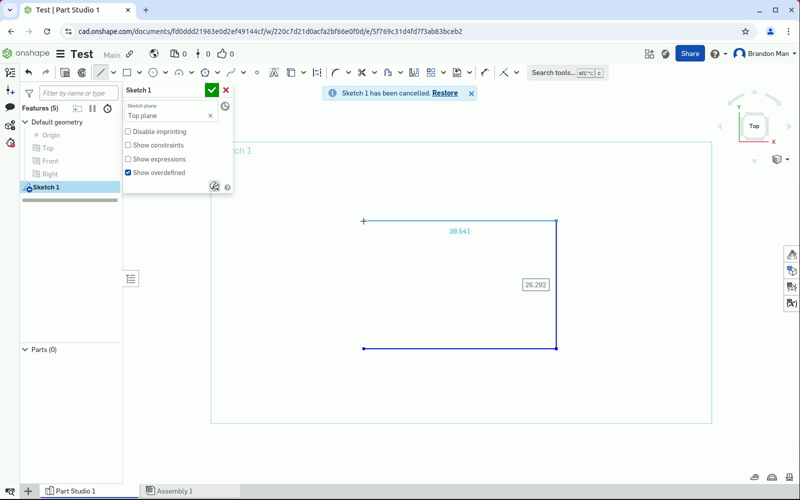
key_up(shift)
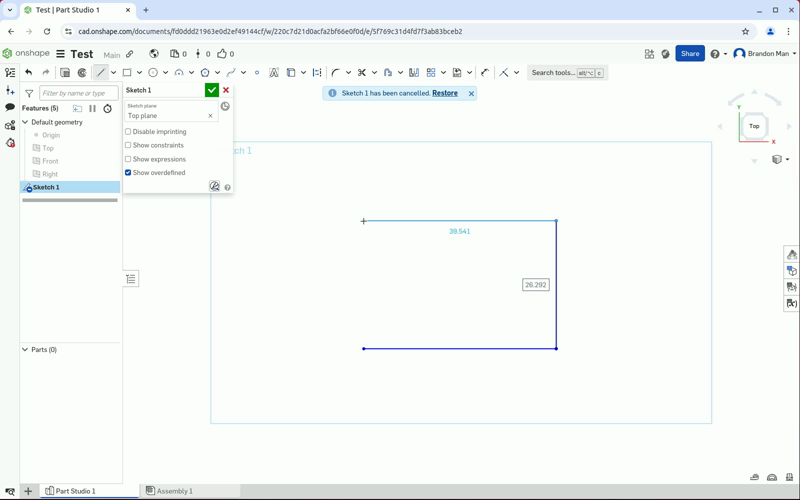
key_down(shift)
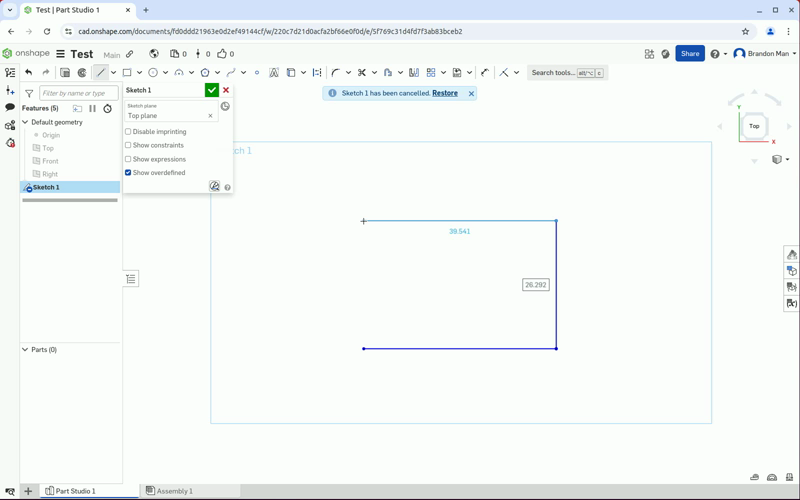
mouse_move(363, 348)
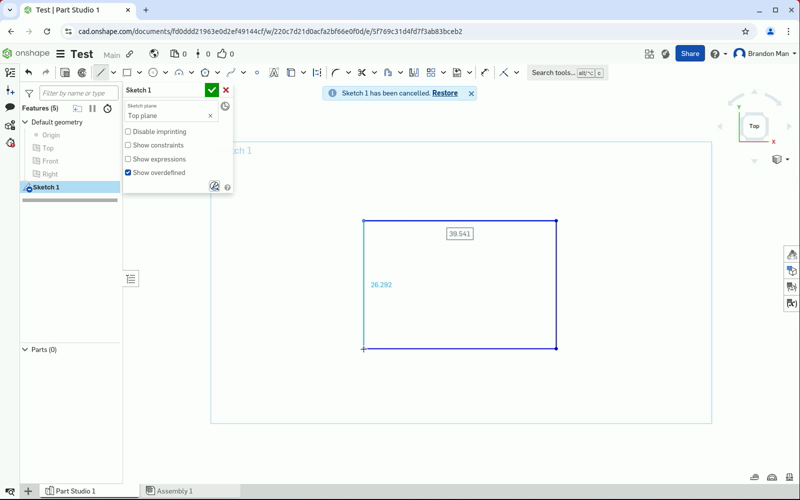
key_up(shift)
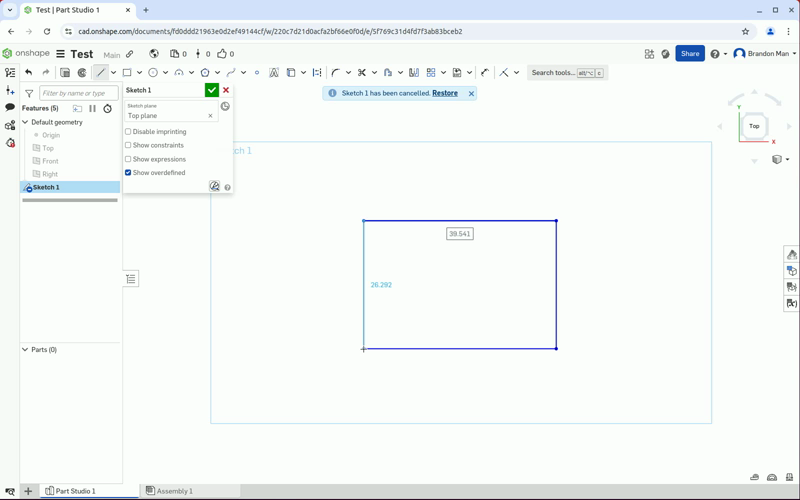
click(363, 348)
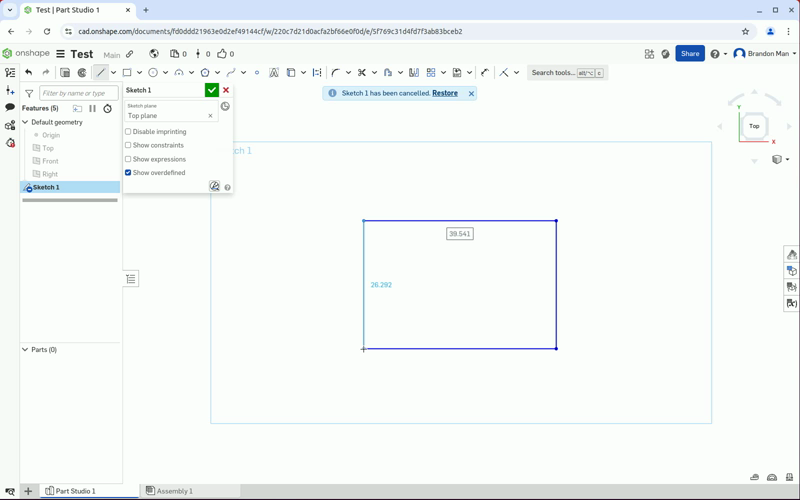
key(esc)
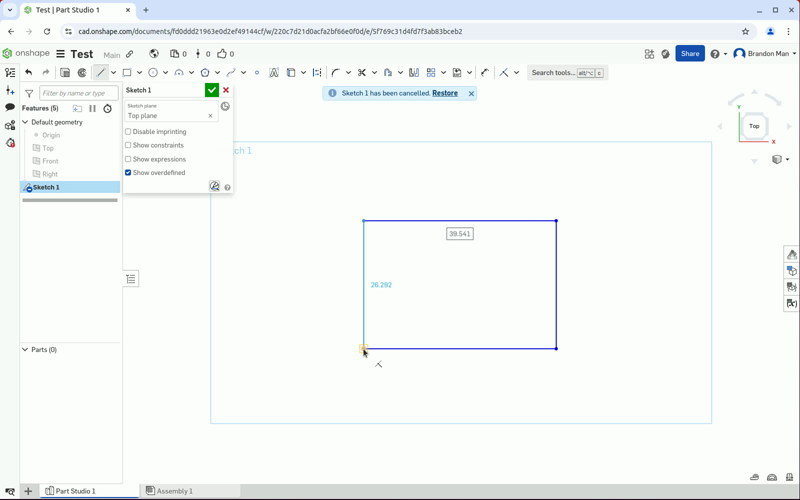
mouse_move(435, 250)
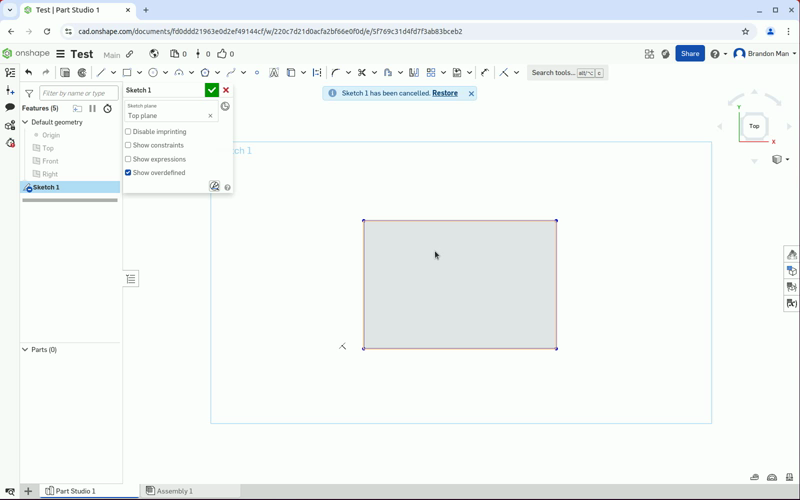
click(435, 250)
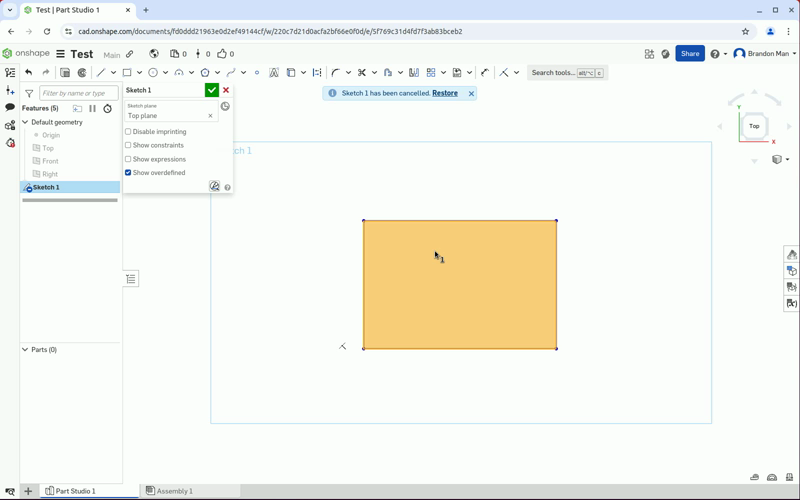
mouse_move(73, 352)
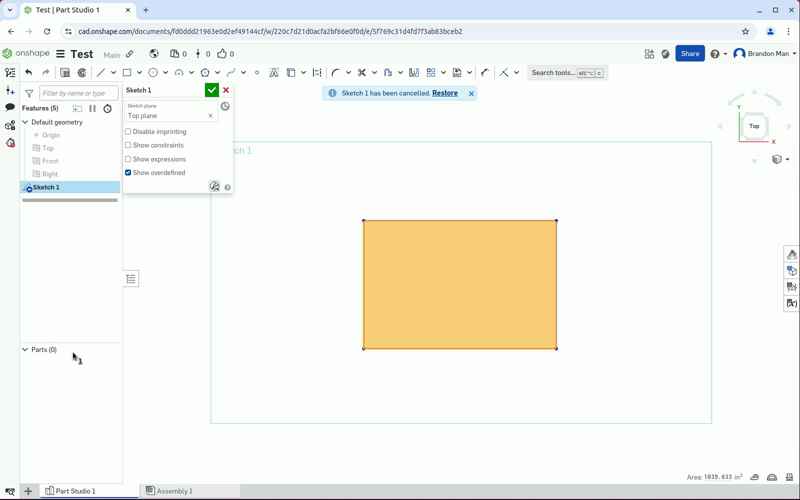
key(shift+y)
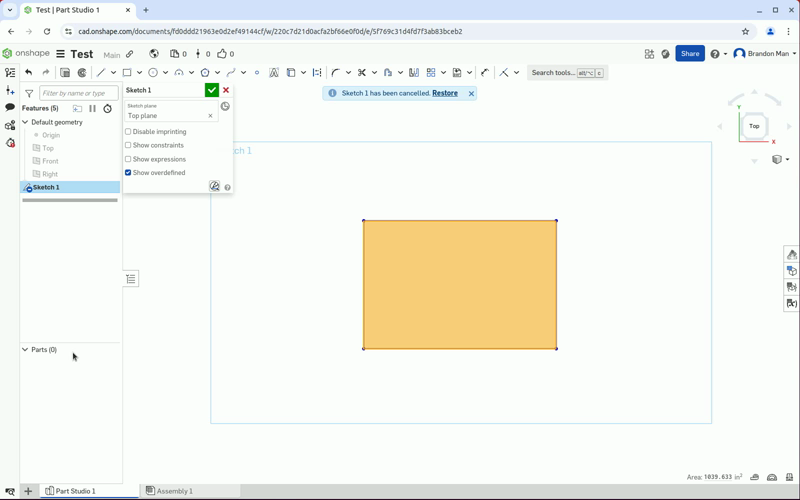
key(shift+e)
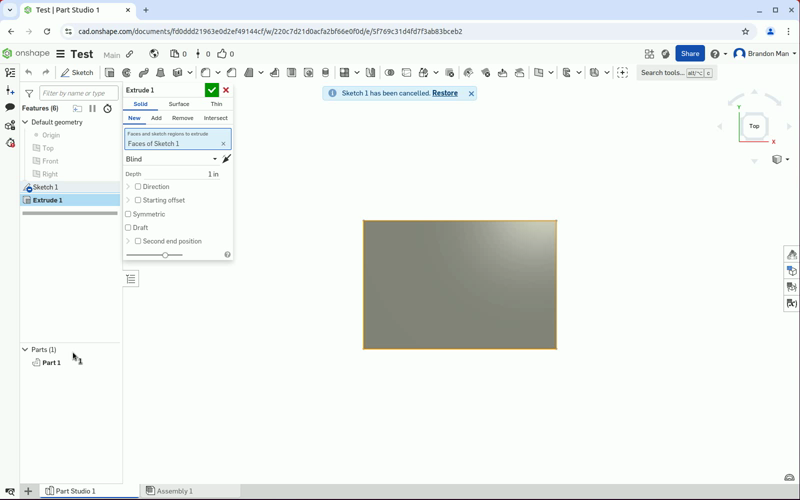
mouse_move(143, 106)
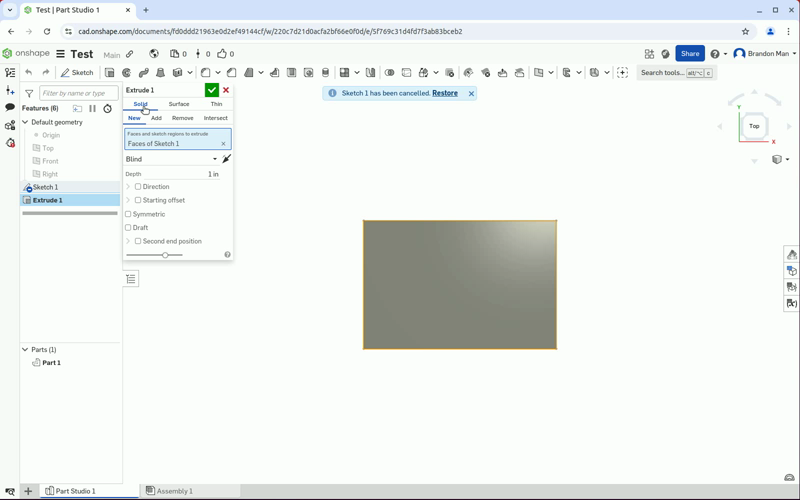
click(143, 106)
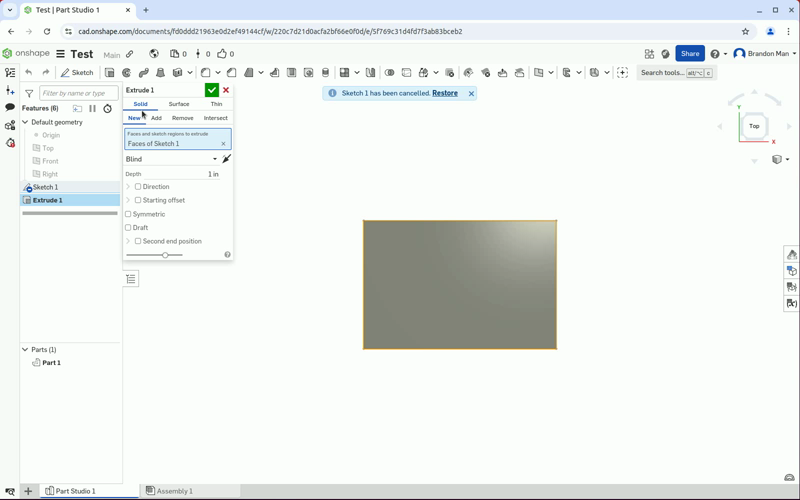
mouse_move(137, 120)
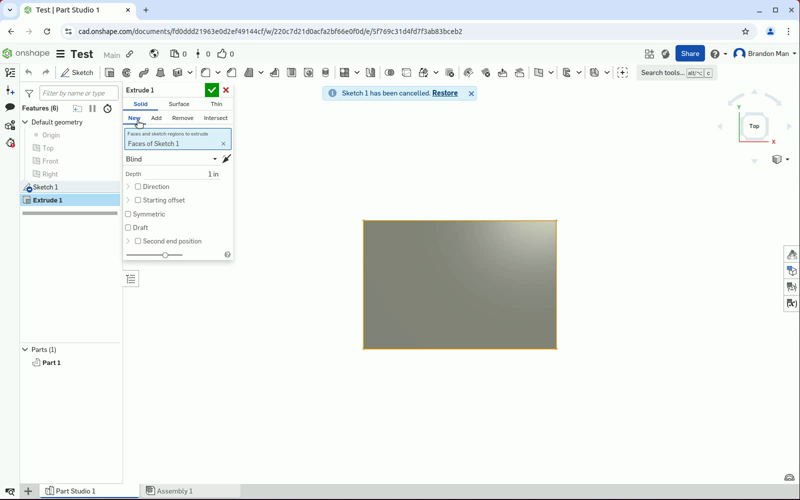
click(137, 120)
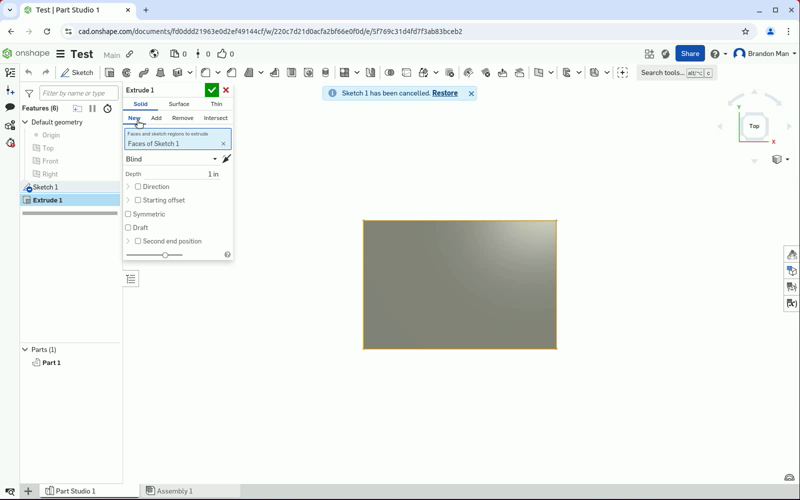
key(tab, 4)
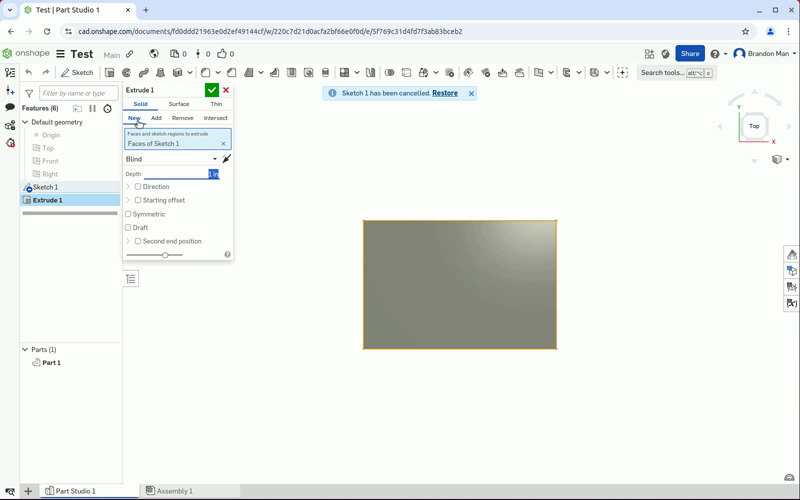
text(23.108)
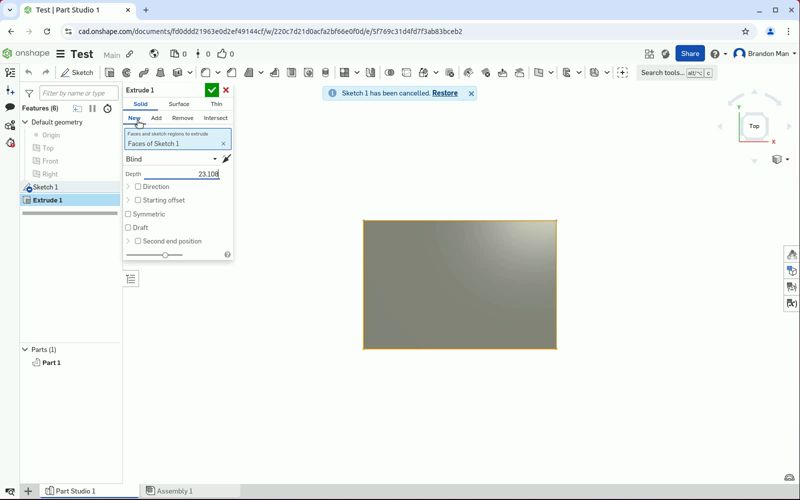
key(enter)
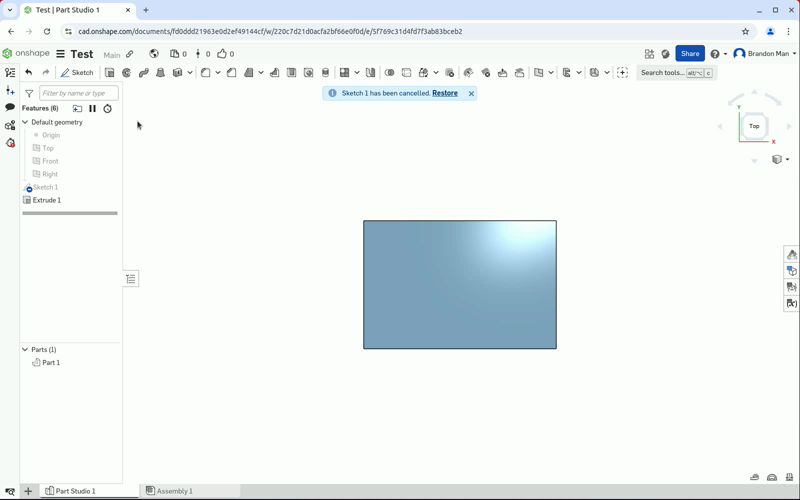
key(shift+h)
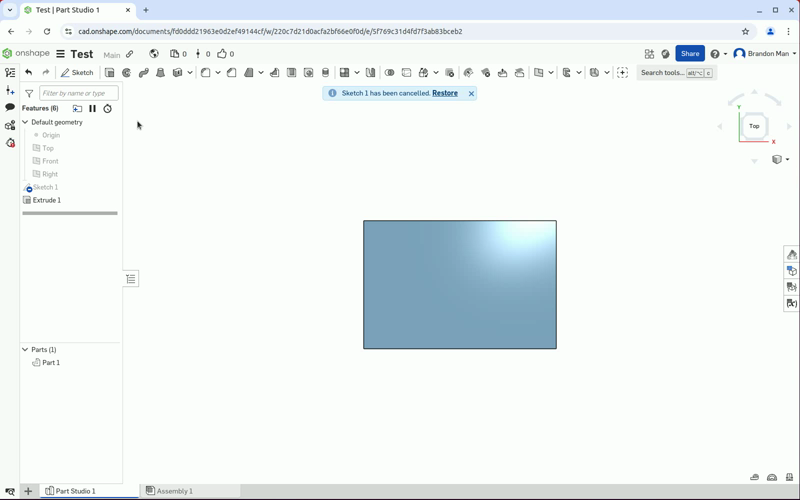
key(shift+h)
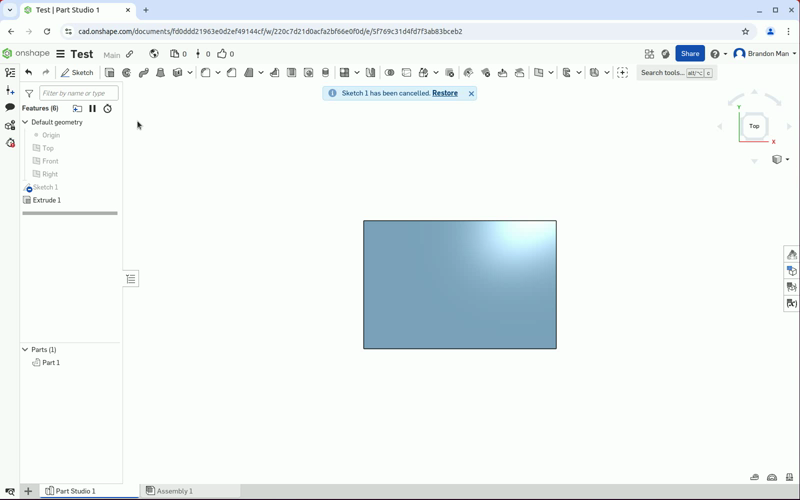
mouse_move(73, 189)
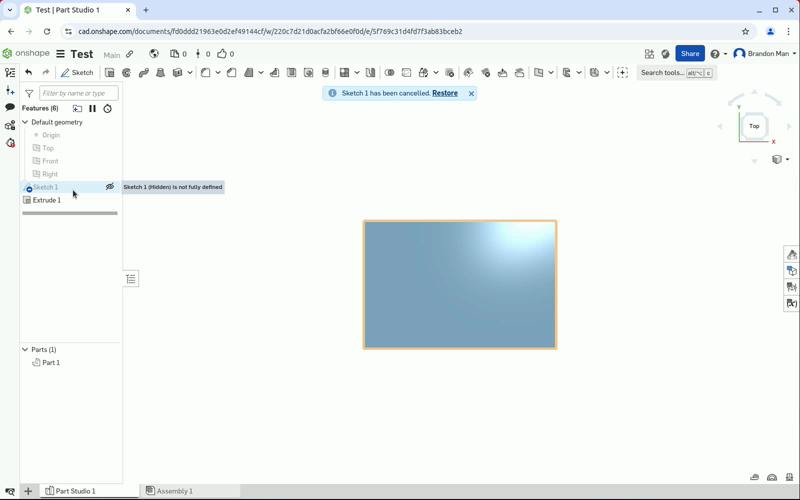
click(73, 189)
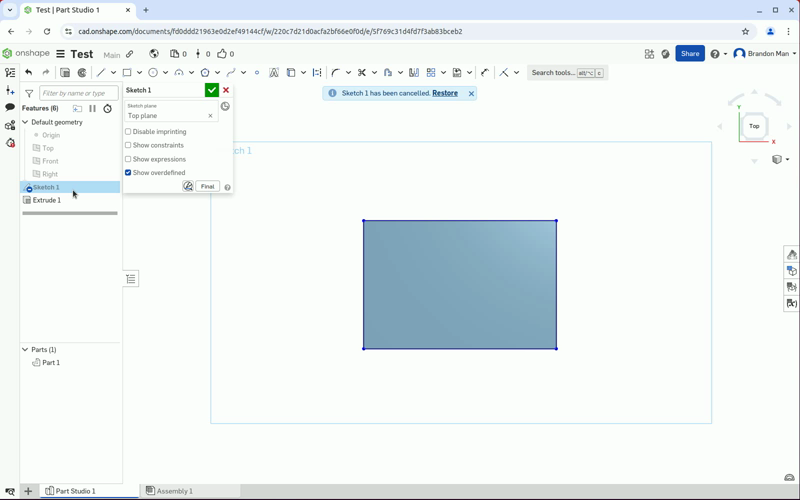
mouse_move(229, 92)
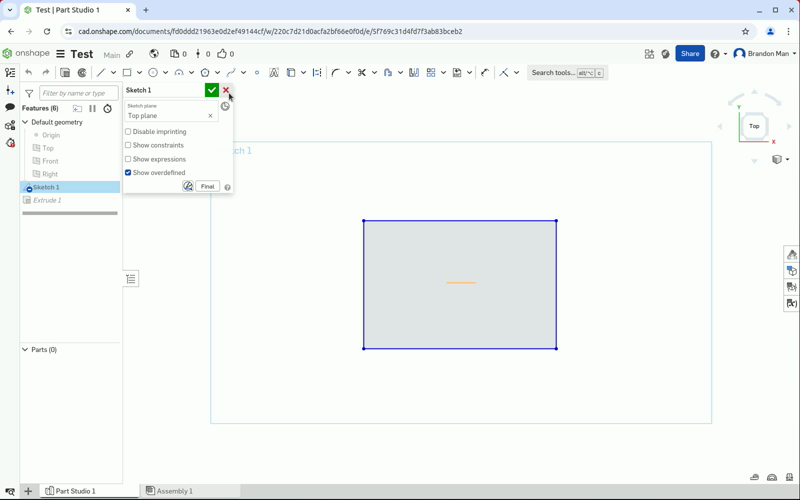
click(229, 92)
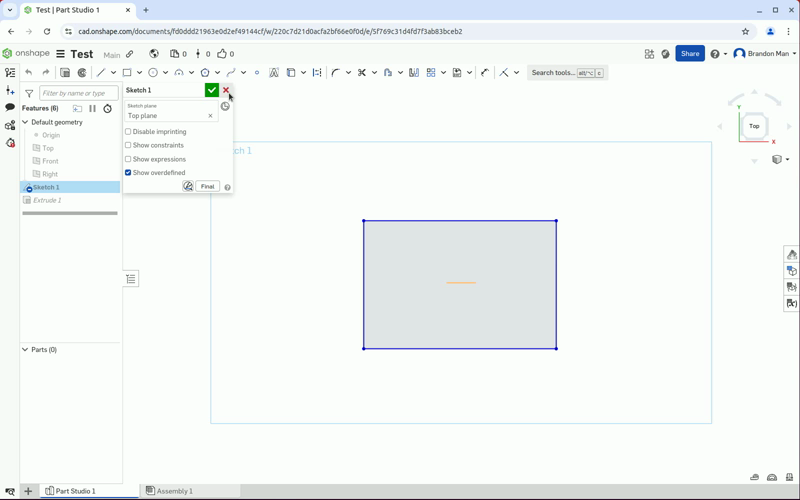
key(shift+s)
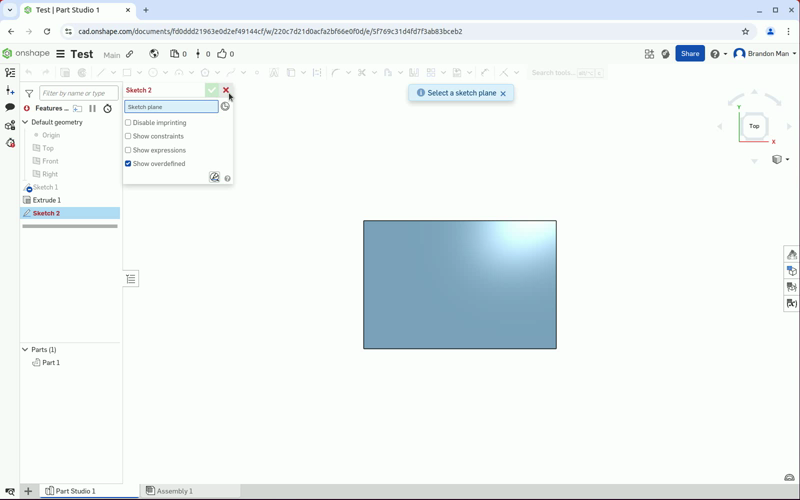
mouse_move(73, 150)
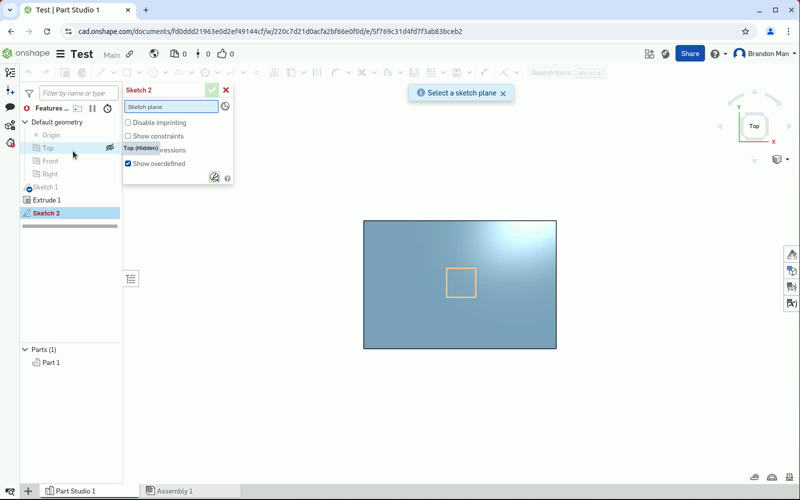
click(73, 150)
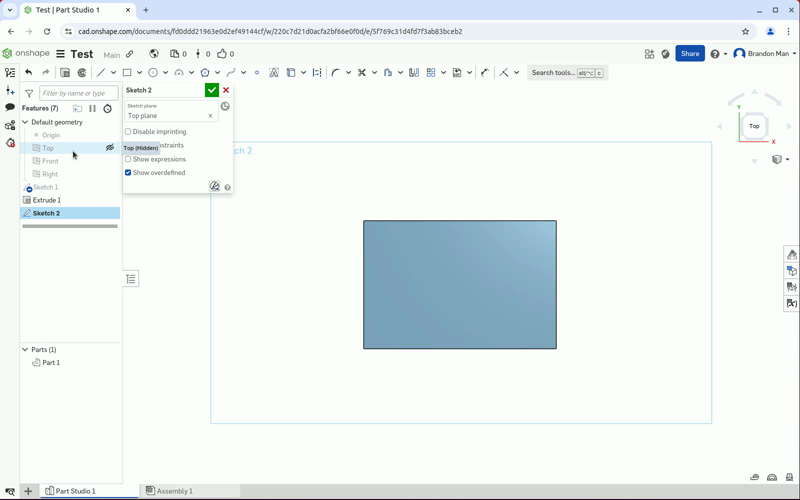
mouse_move(73, 352)
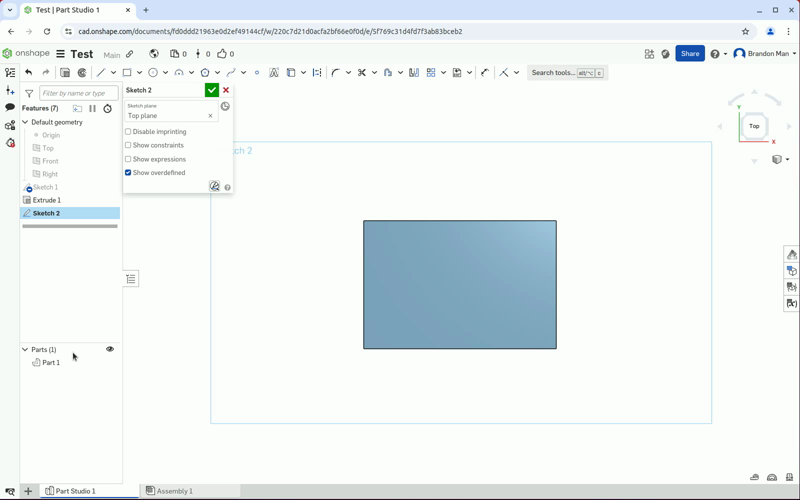
key(y)
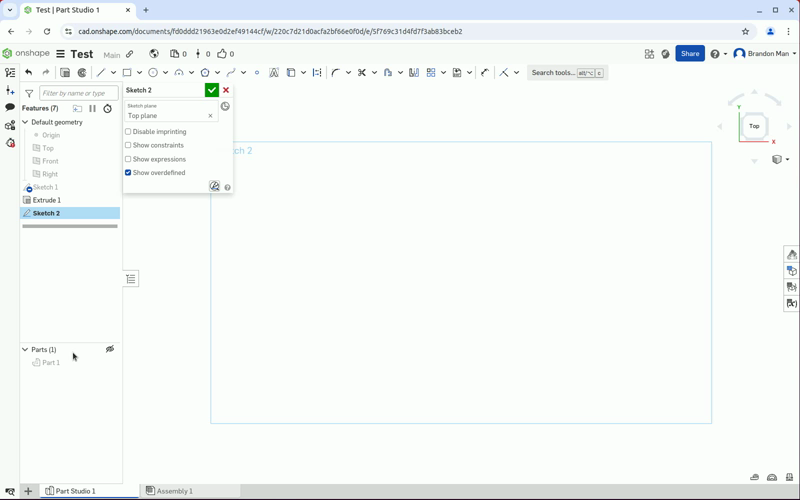
key(l)
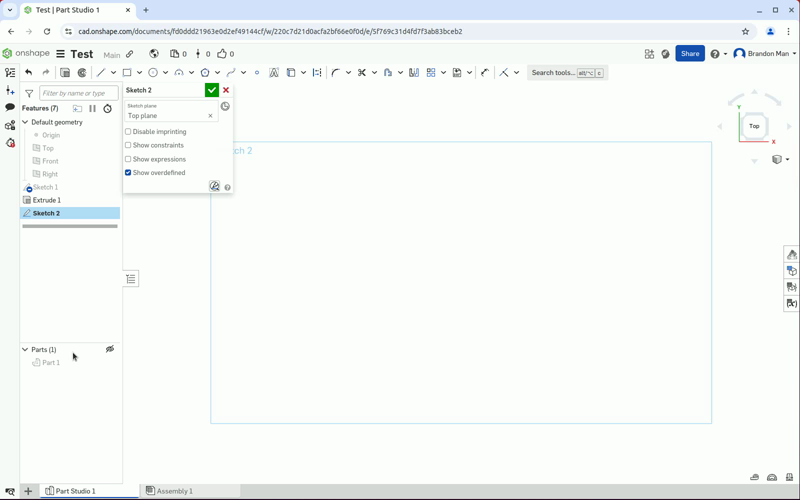
key_down(shift)
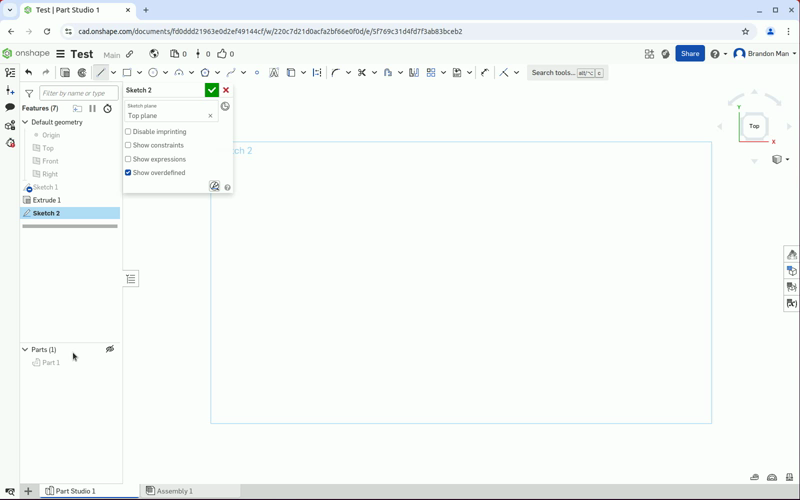
mouse_move(363, 348)
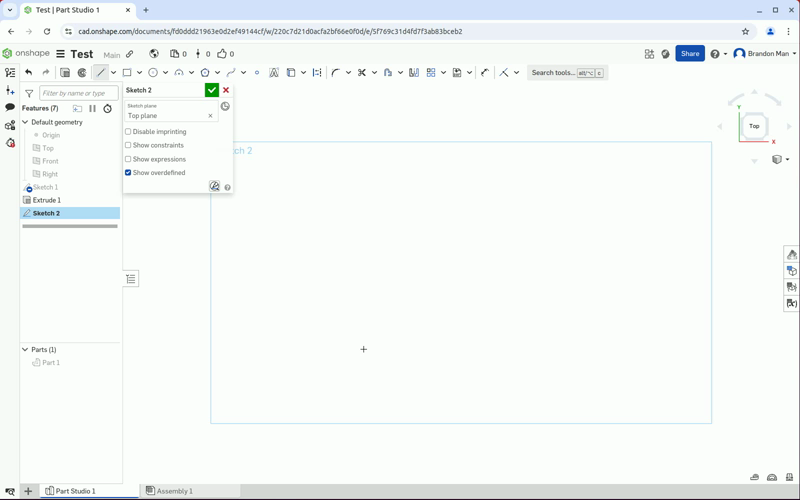
click(363, 348)
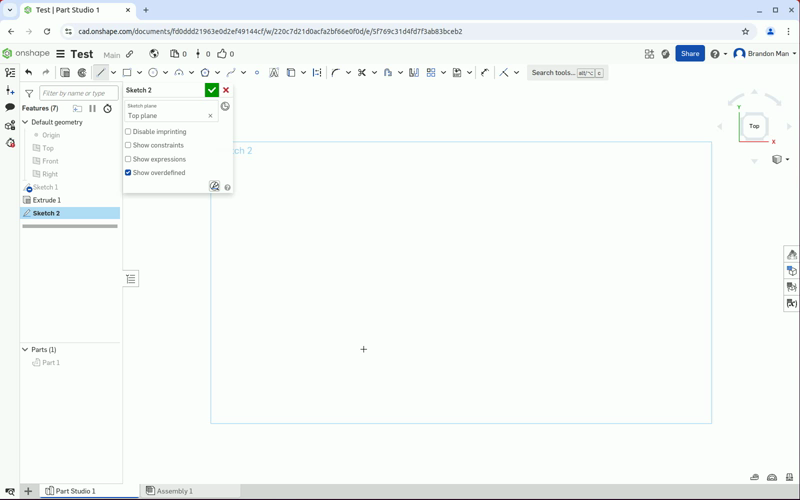
key_up(shift)
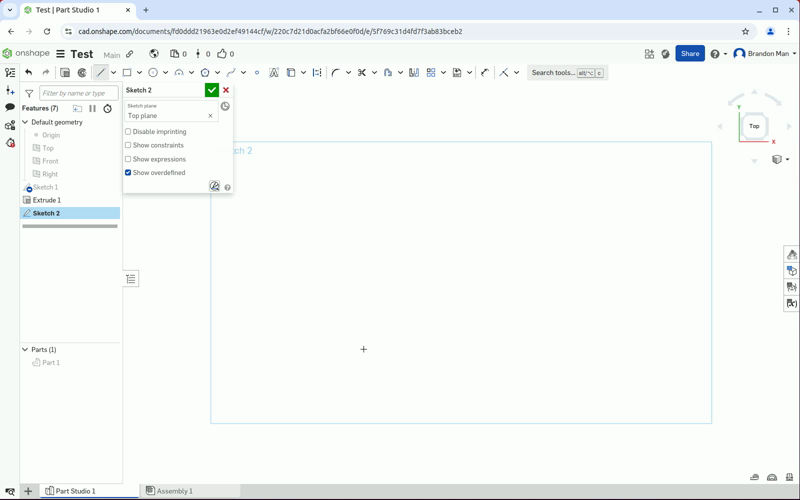
key_down(shift)
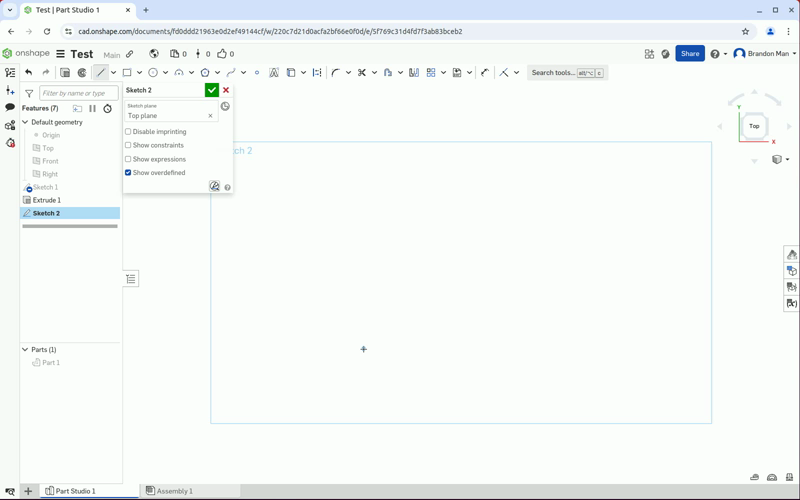
mouse_move(556, 348)
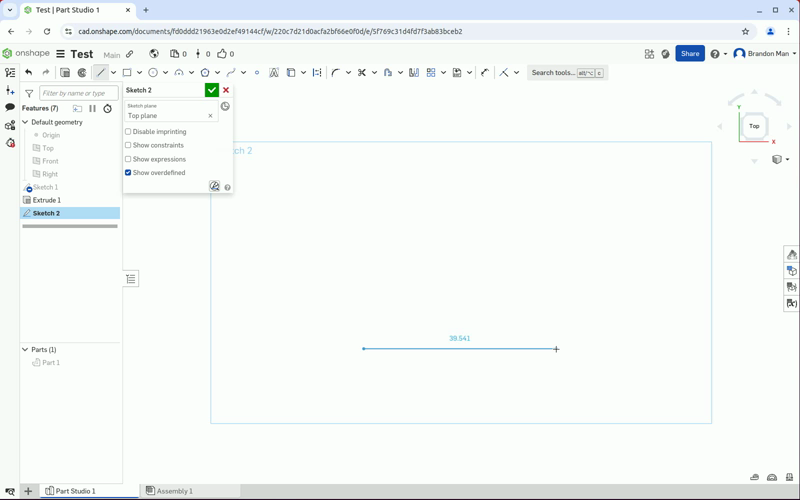
click(556, 348)
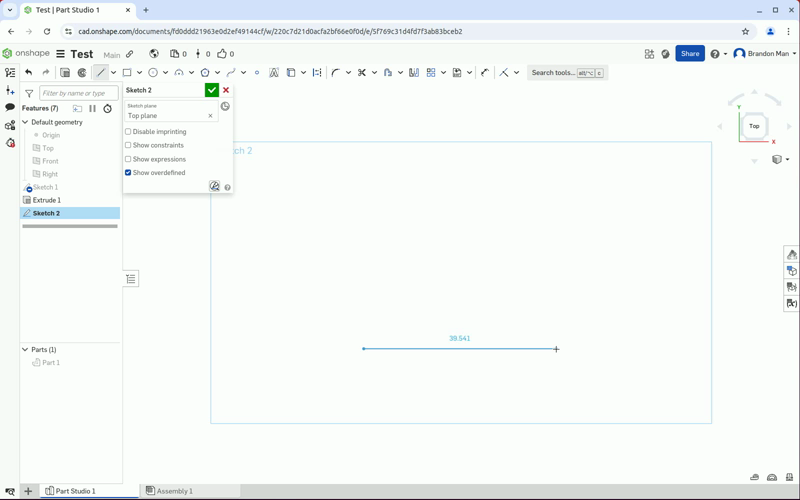
key_up(shift)
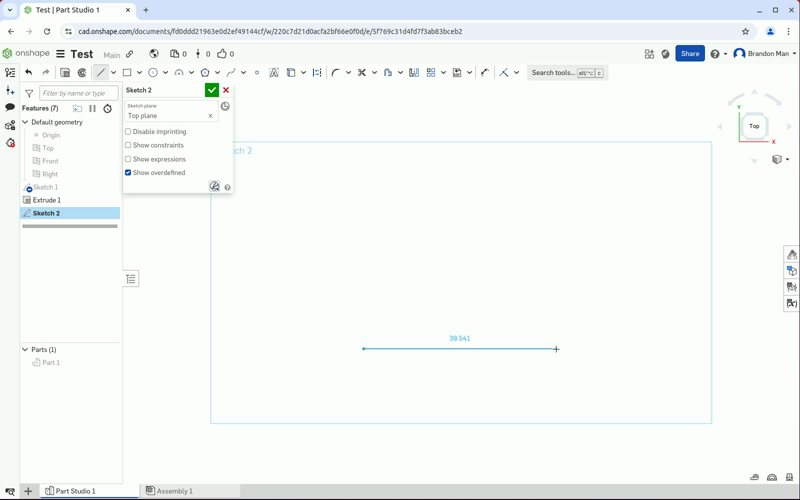
key_down(shift)
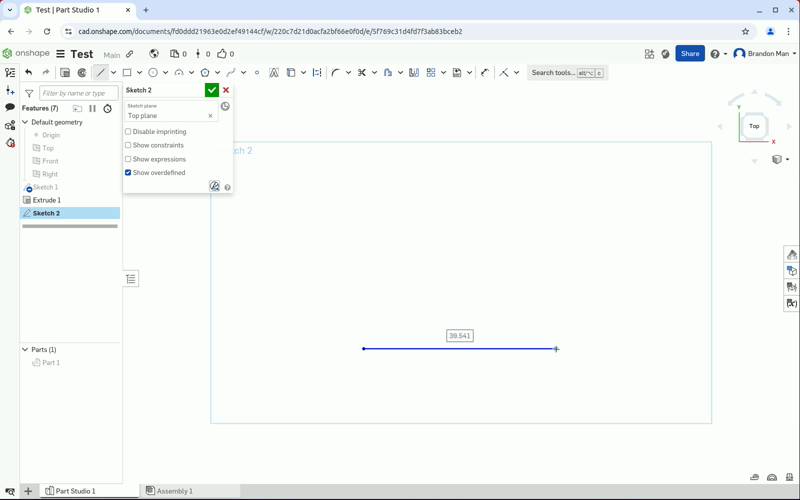
mouse_move(556, 220)
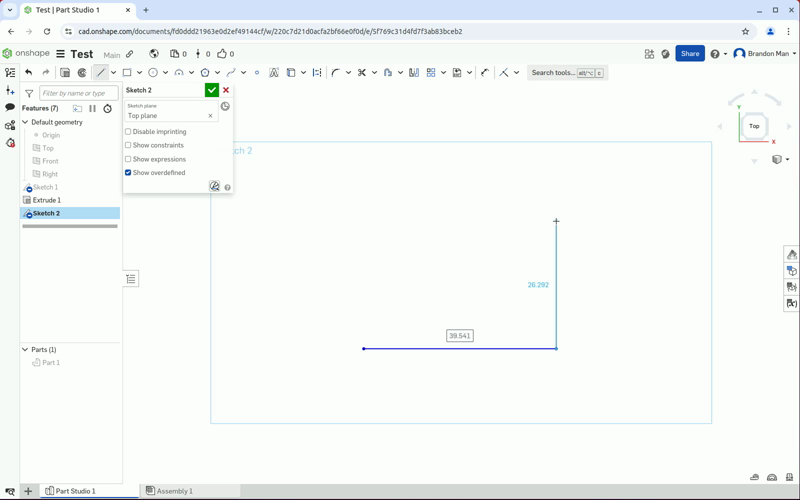
click(556, 220)
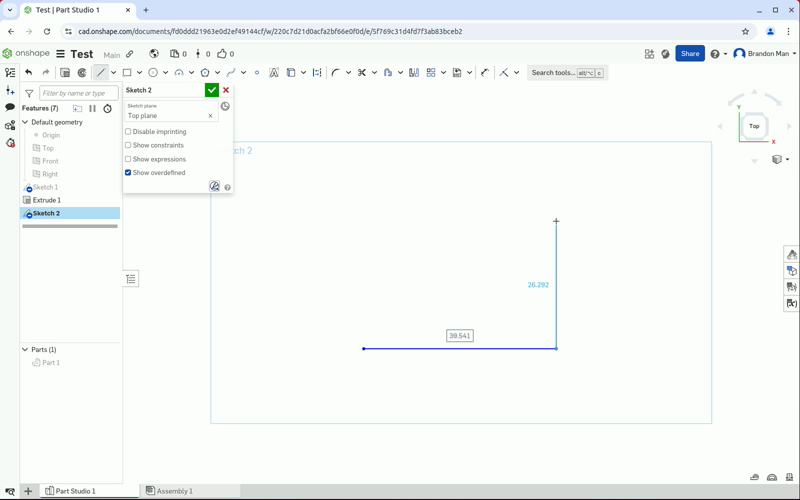
key_up(shift)
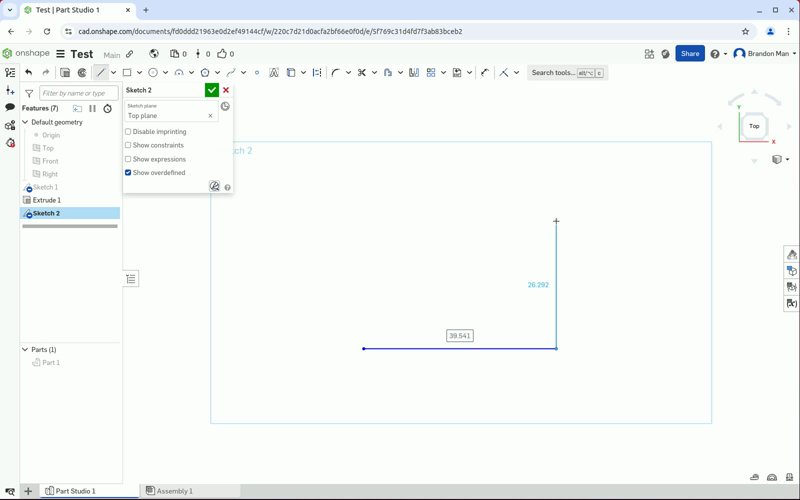
key_down(shift)
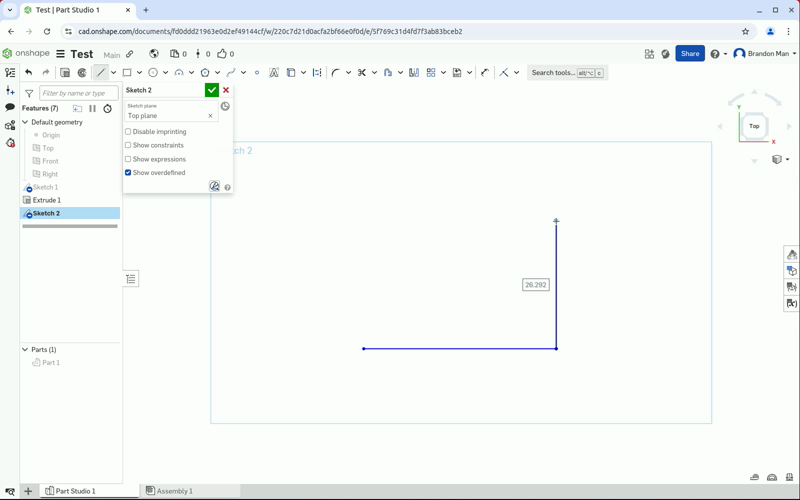
mouse_move(363, 220)
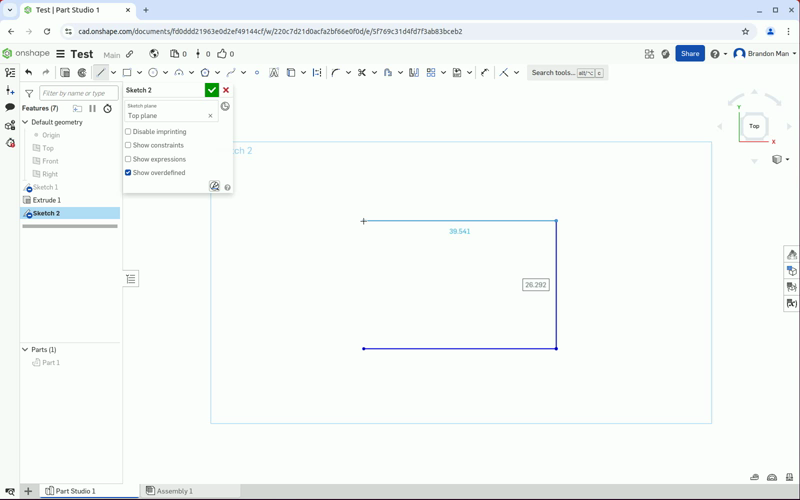
click(363, 220)
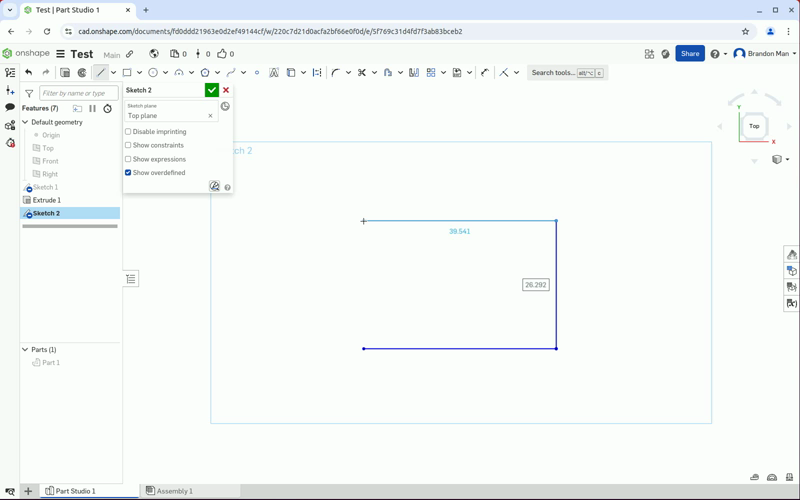
key_up(shift)
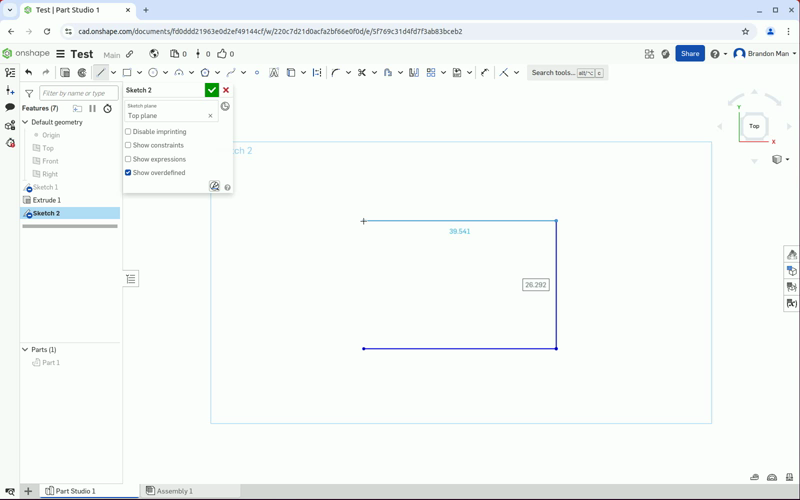
key_down(shift)
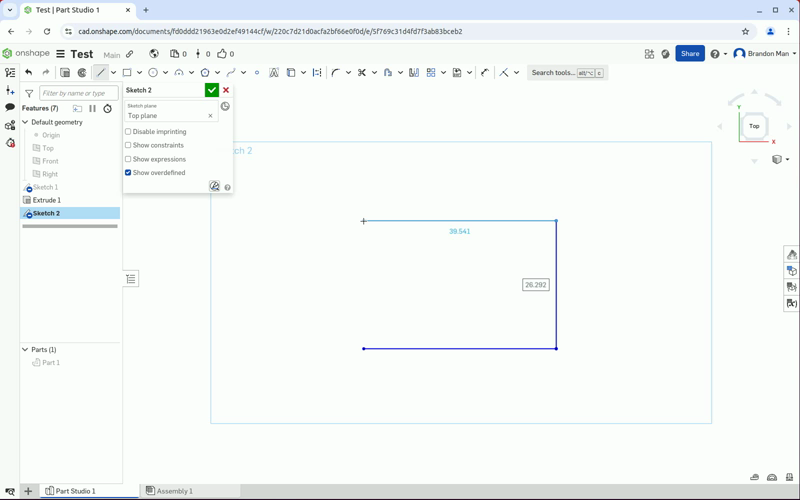
mouse_move(363, 348)
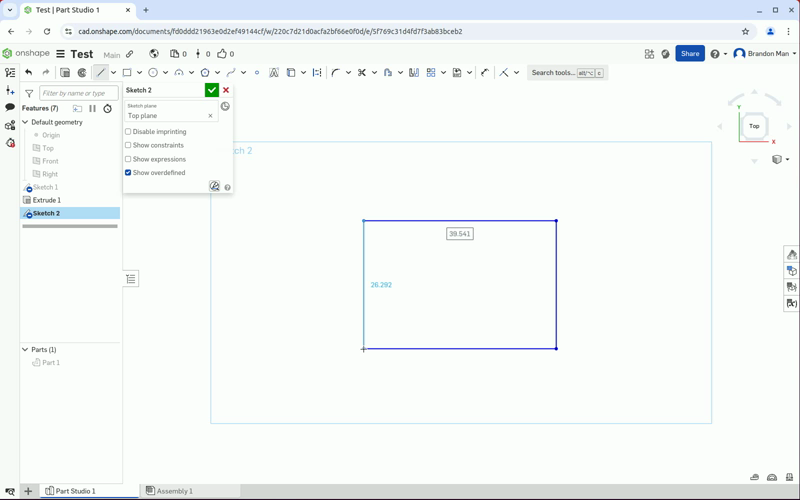
key_up(shift)
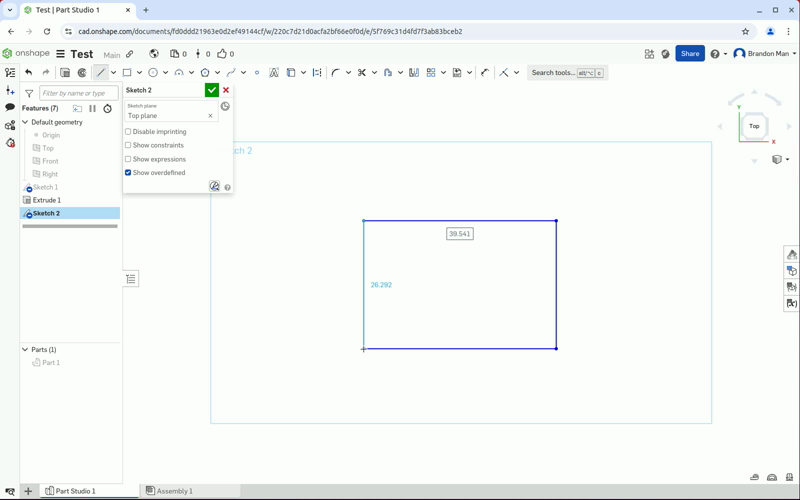
click(363, 348)
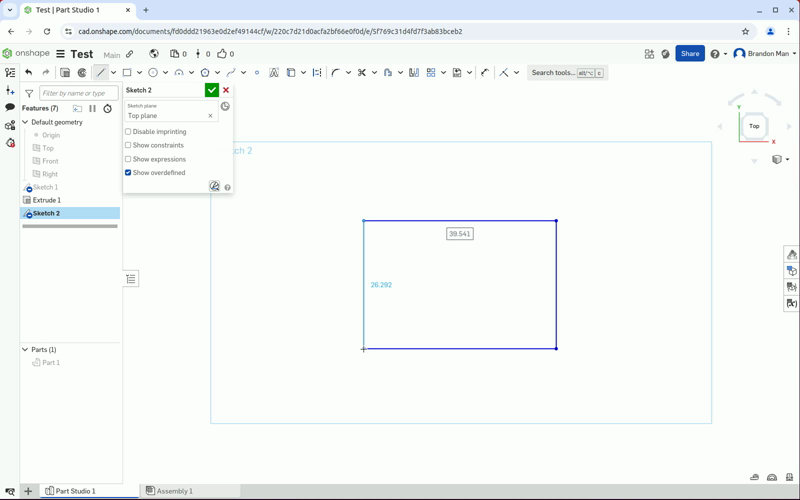
key(esc)
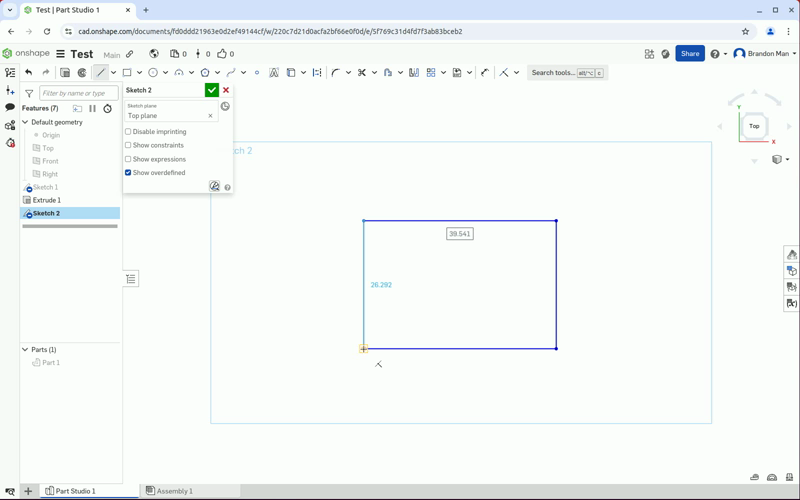
mouse_move(407, 325)
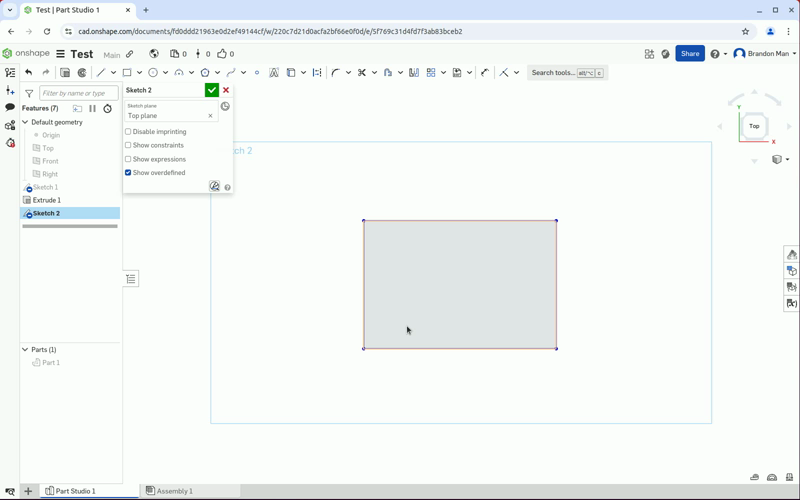
click(407, 325)
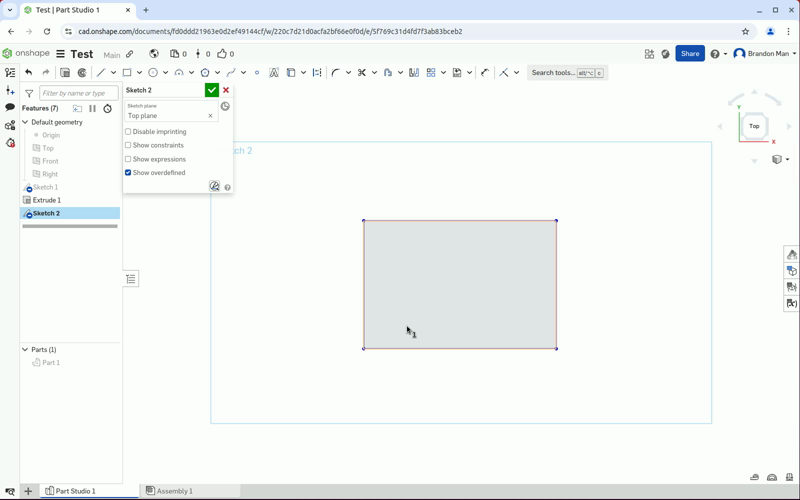
mouse_move(73, 352)
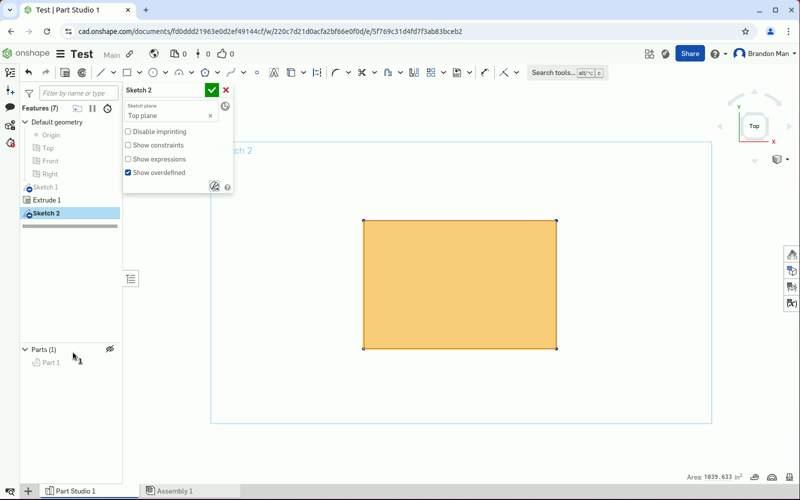
key(shift+y)
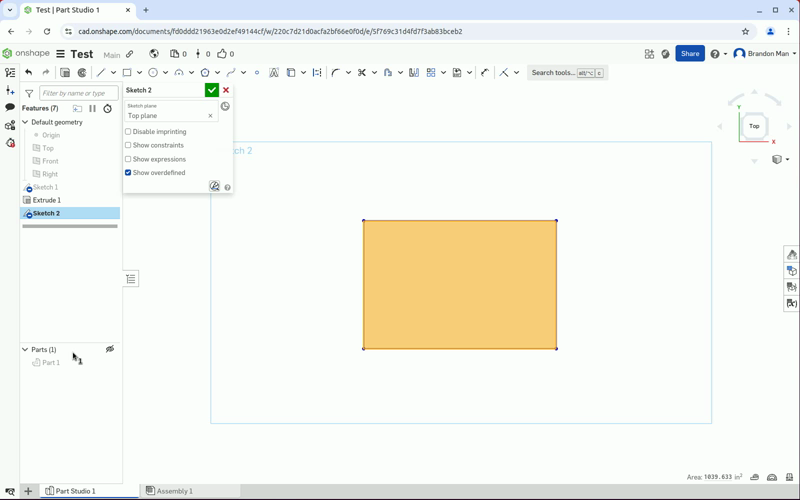
key(shift+e)
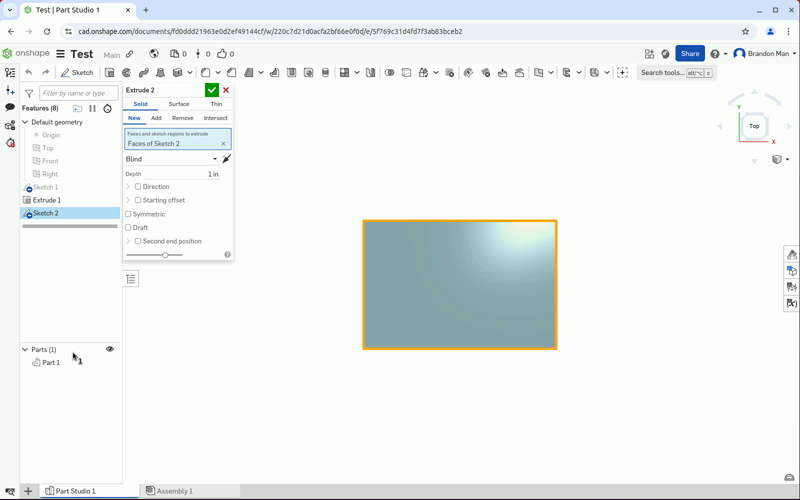
mouse_move(143, 106)
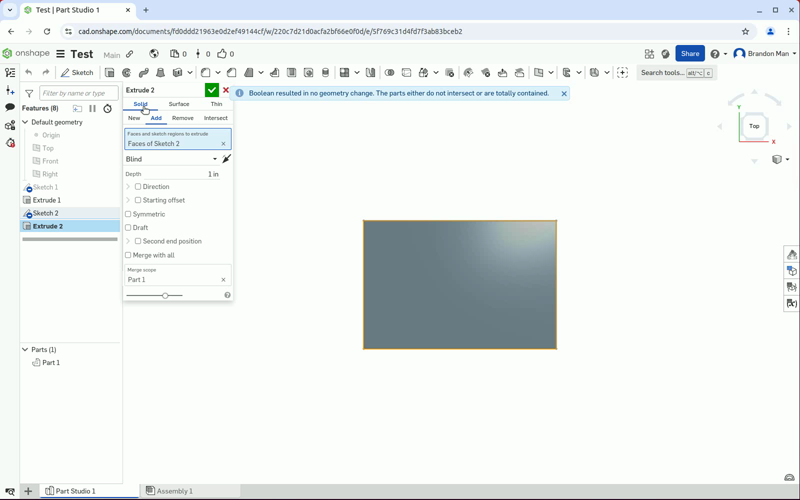
click(143, 106)
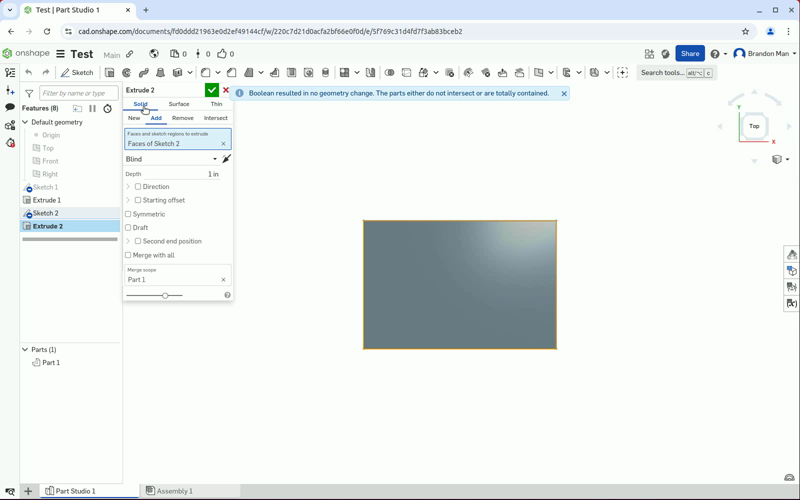
mouse_move(137, 120)
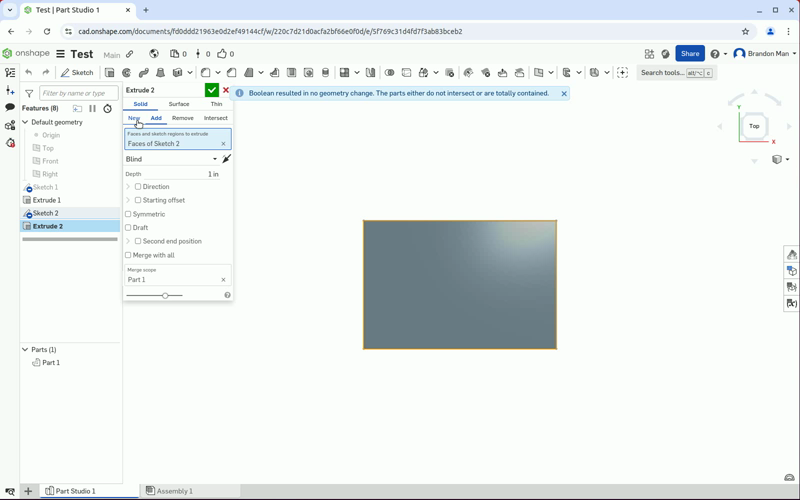
click(137, 120)
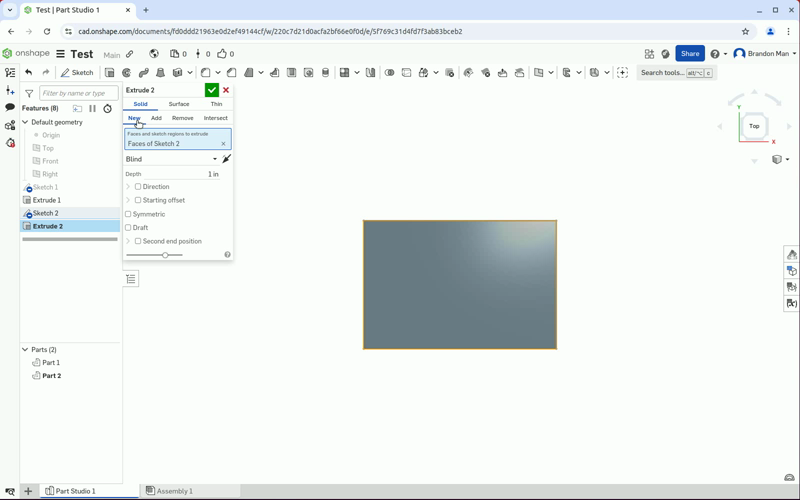
key(tab, 4)
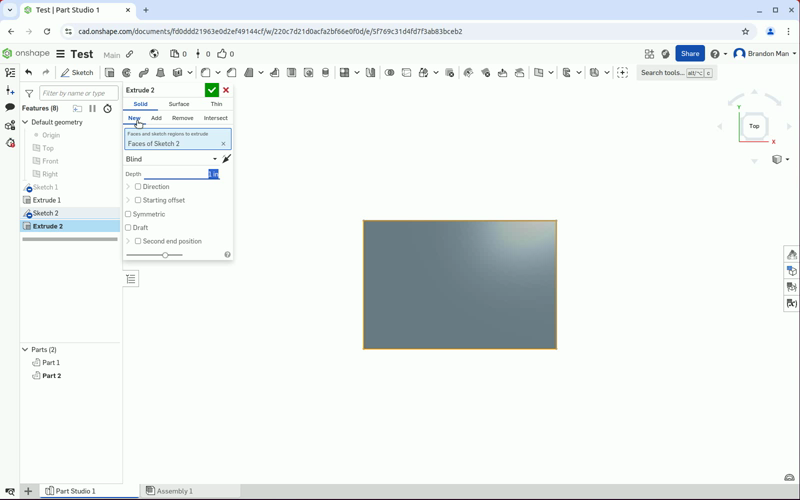
text(23.108)
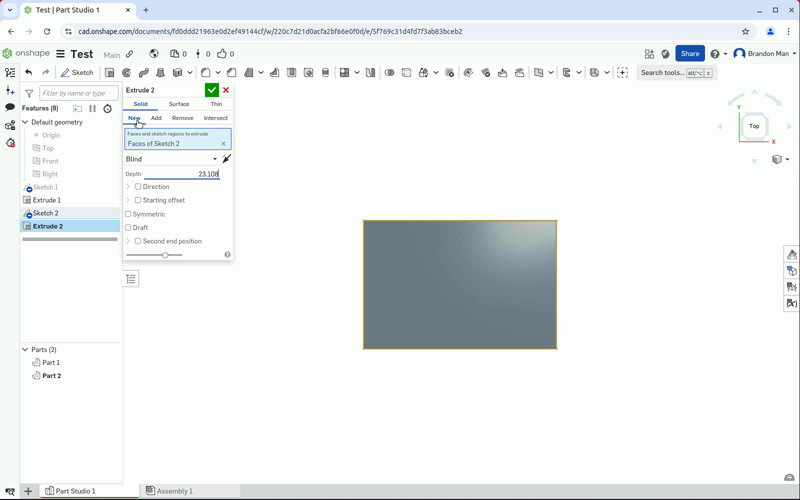
key(enter)
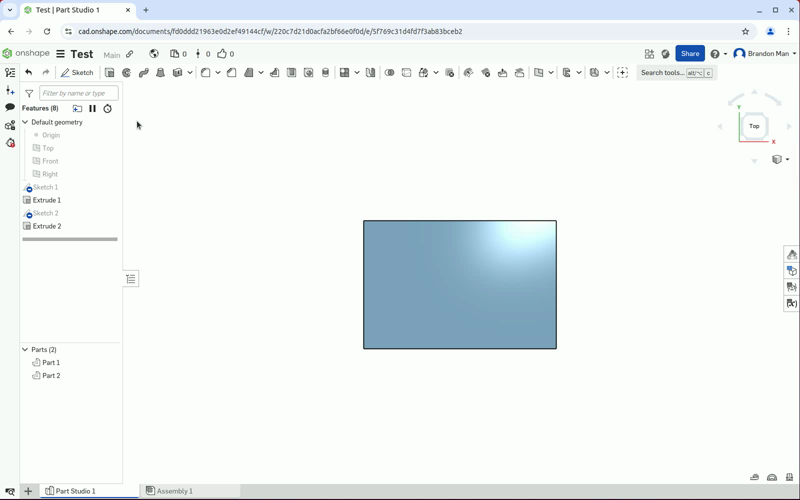
key(shift+h)
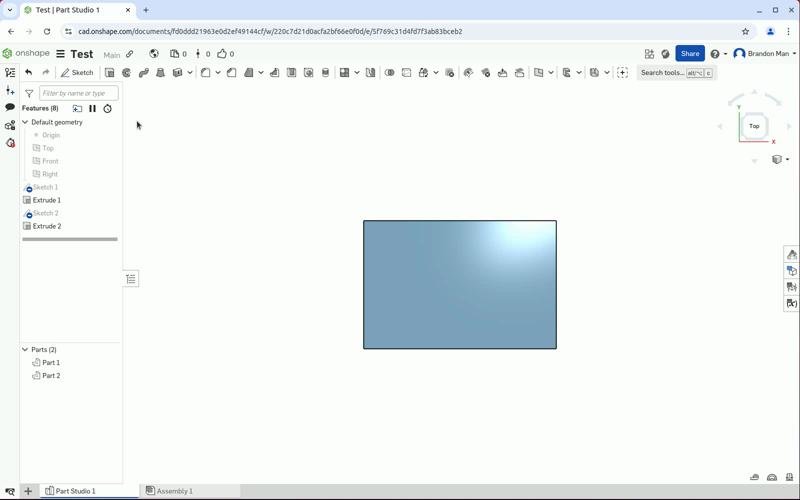
key(shift+h)
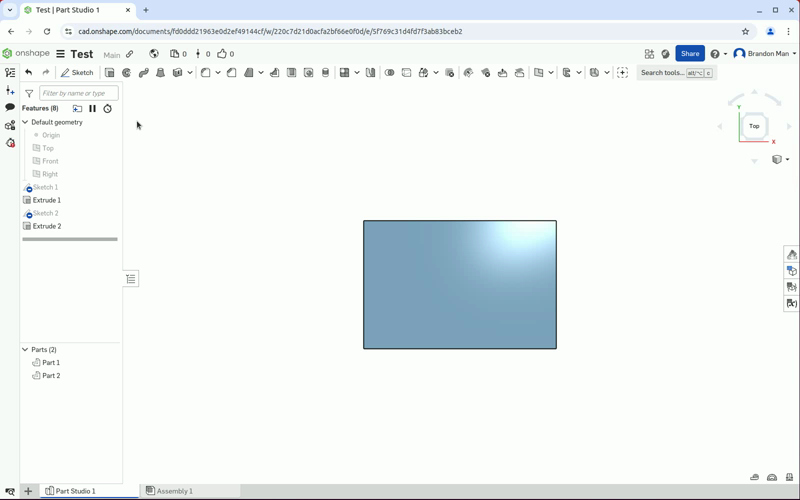
mouse_move(73, 189)
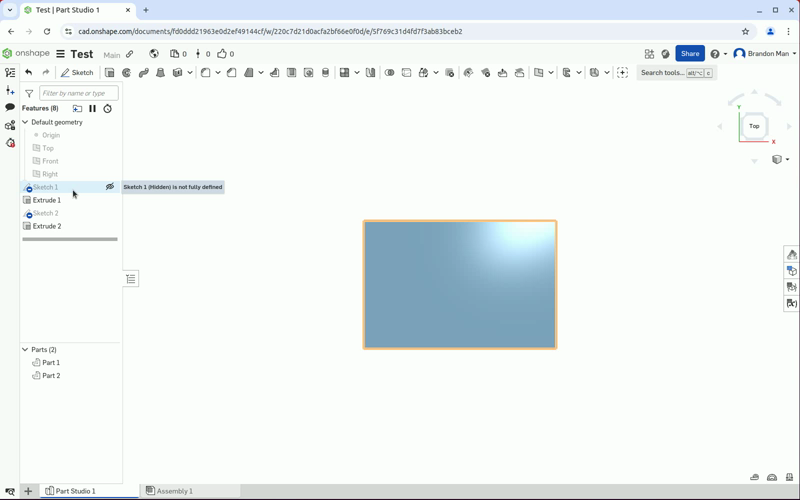
click(73, 189)
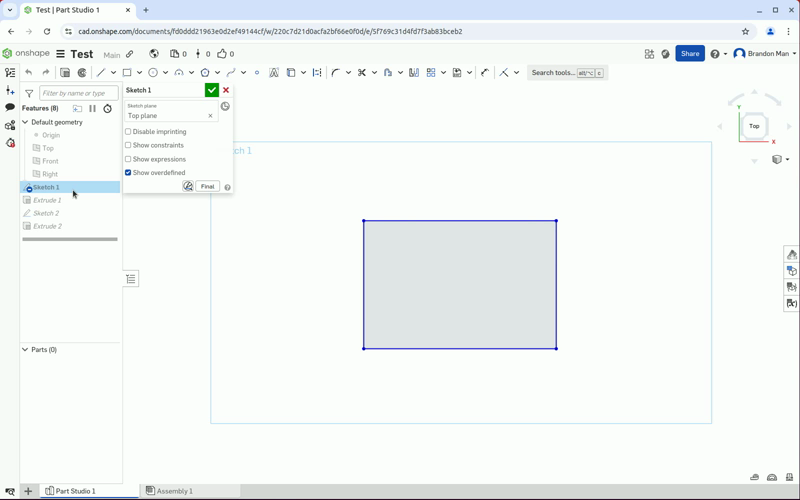
mouse_move(229, 92)
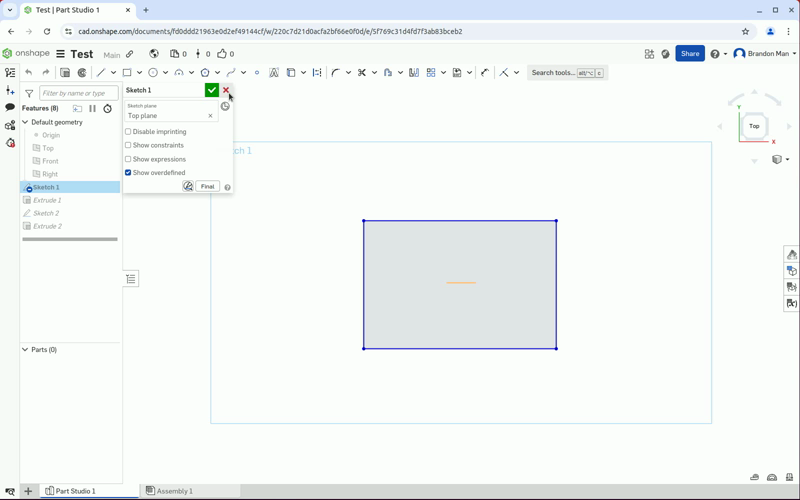
click(229, 92)
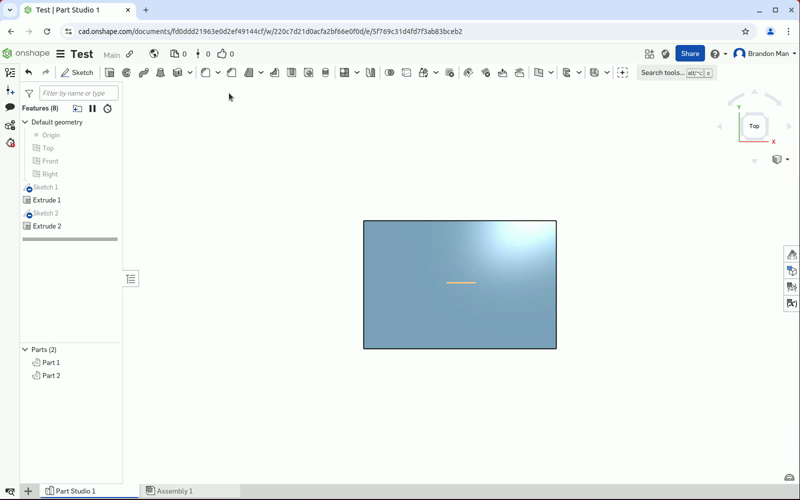
mouse_move(541, 75)
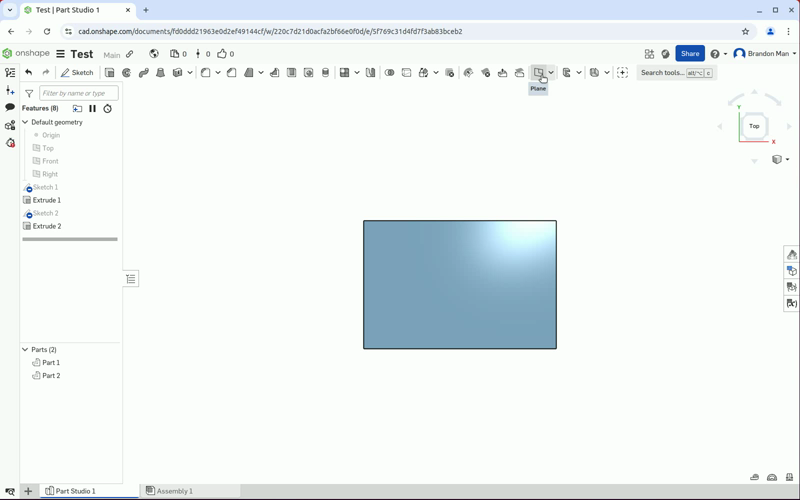
click(541, 75)
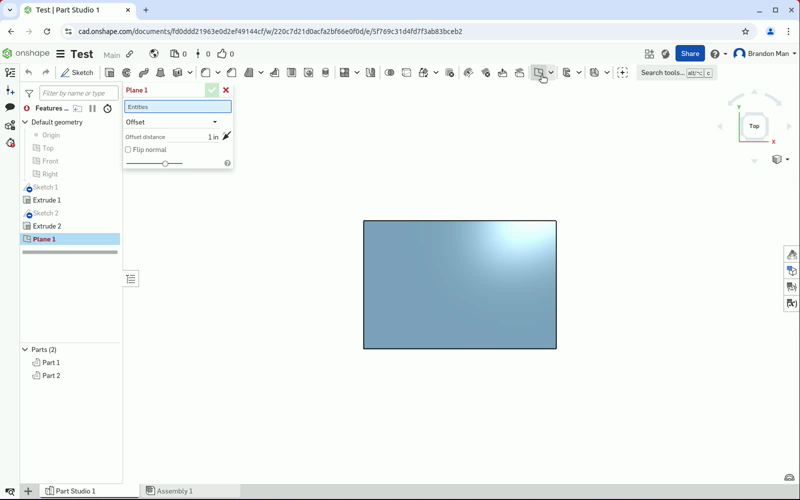
mouse_move(73, 150)
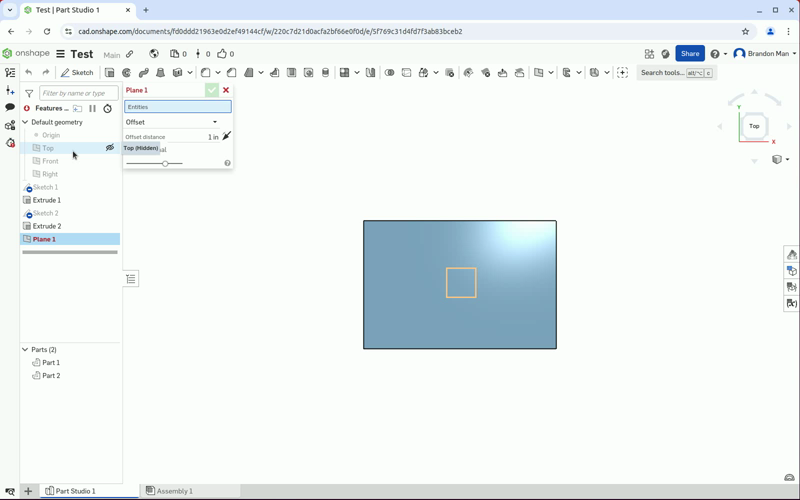
click(73, 150)
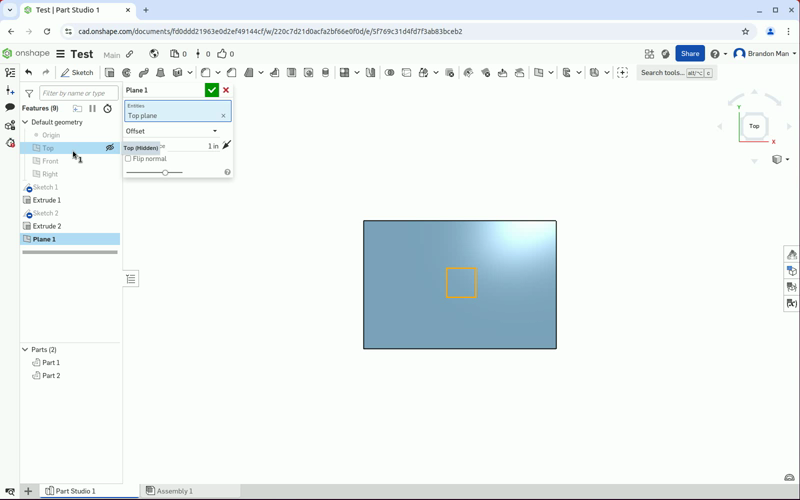
key(tab, 2)
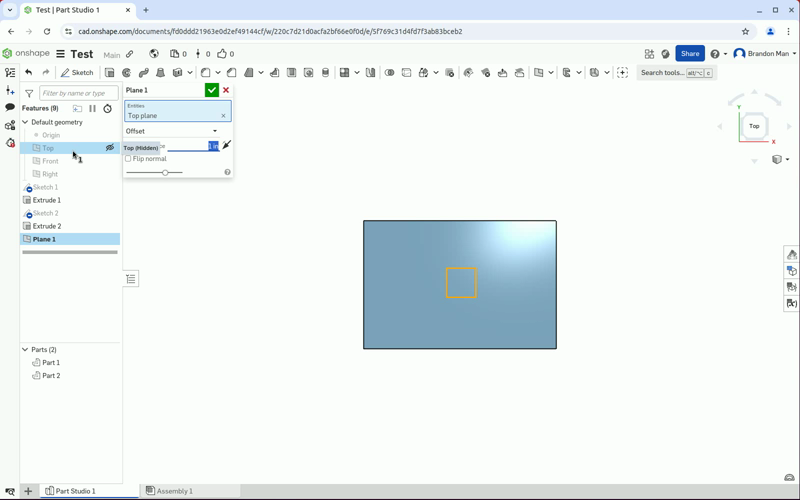
text(23.108)
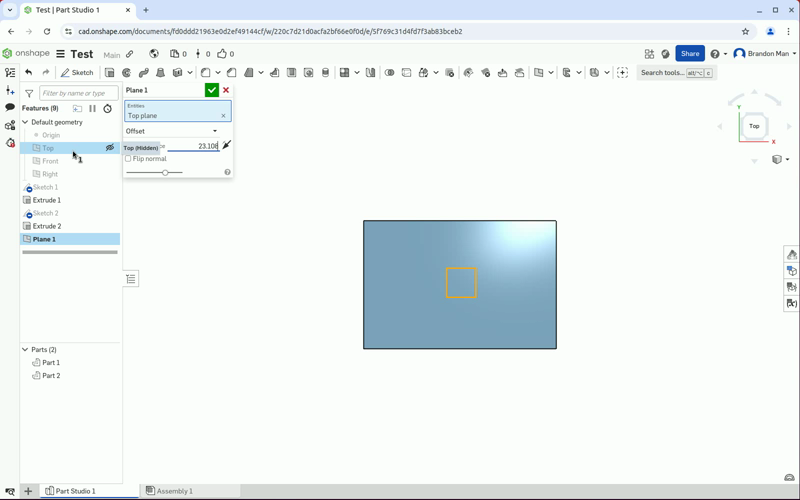
key(enter, 2)
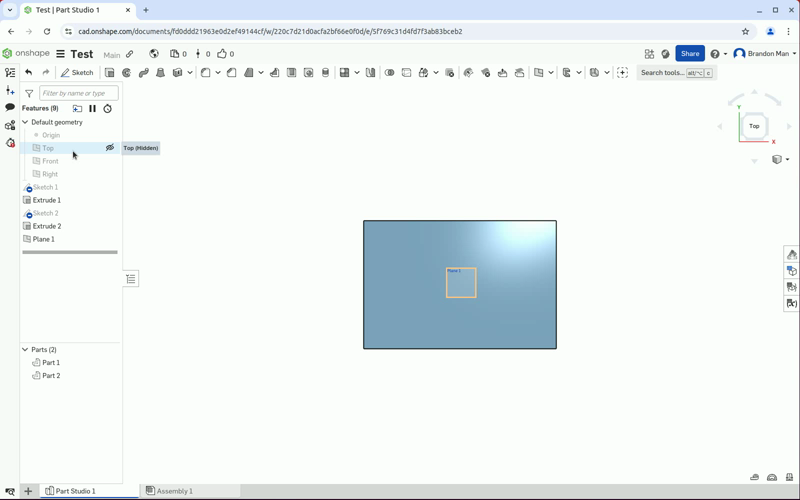
key(shift+s)
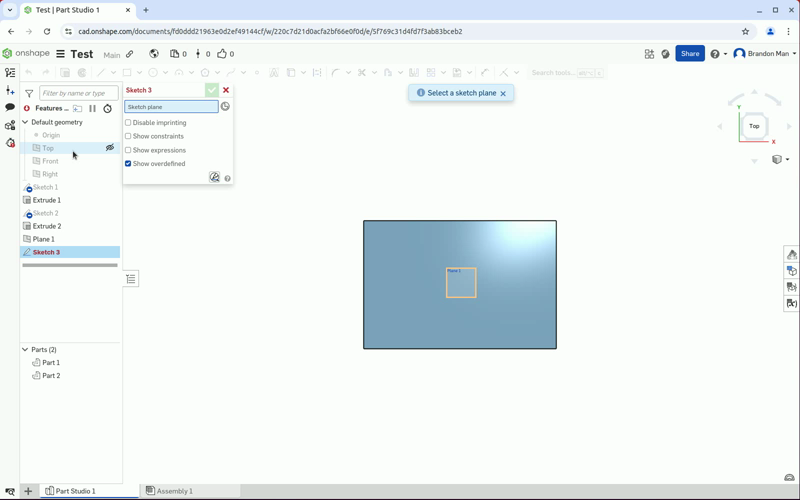
mouse_move(73, 241)
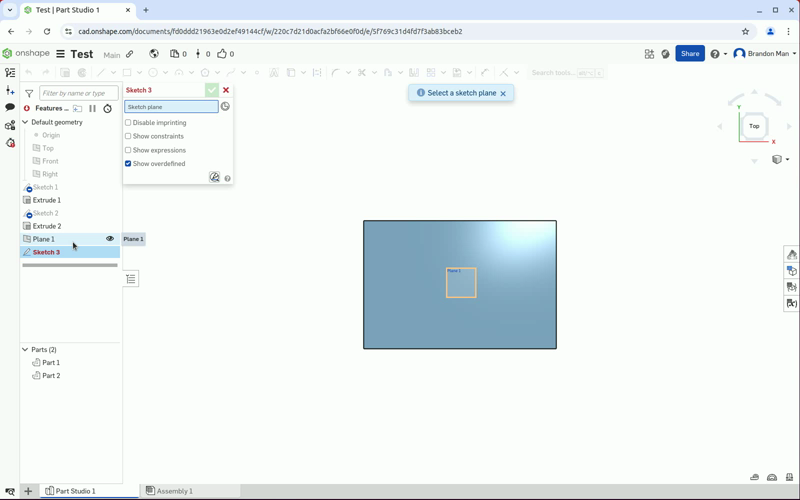
click(73, 241)
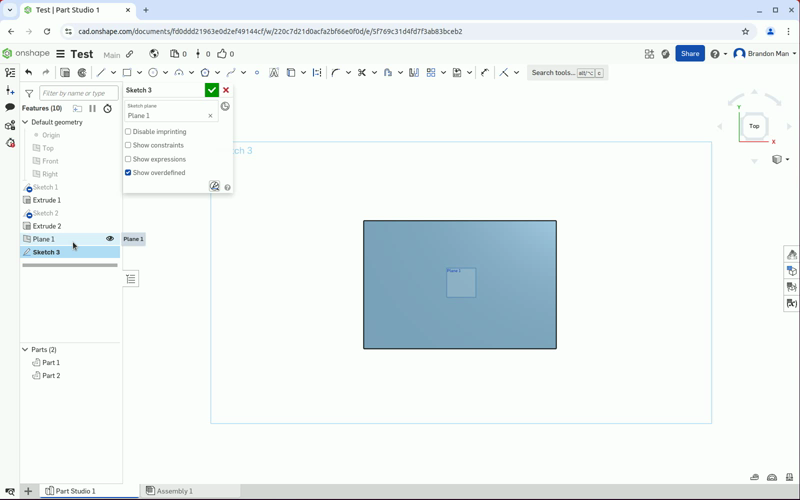
mouse_move(73, 352)
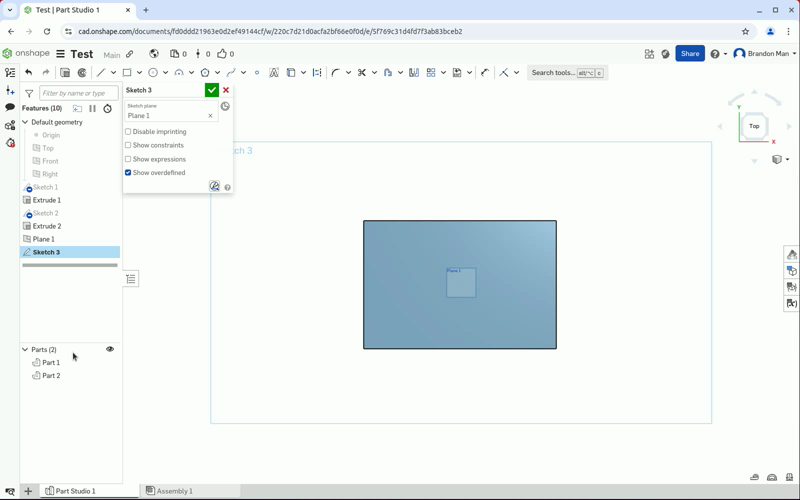
key(y)
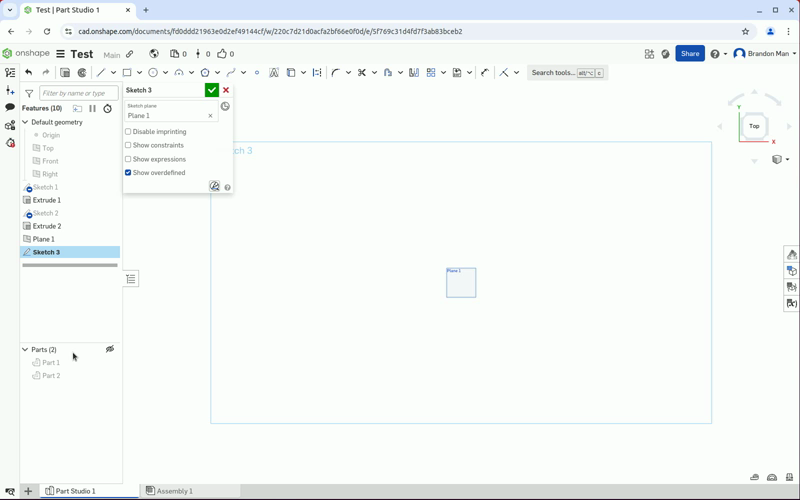
key(l)
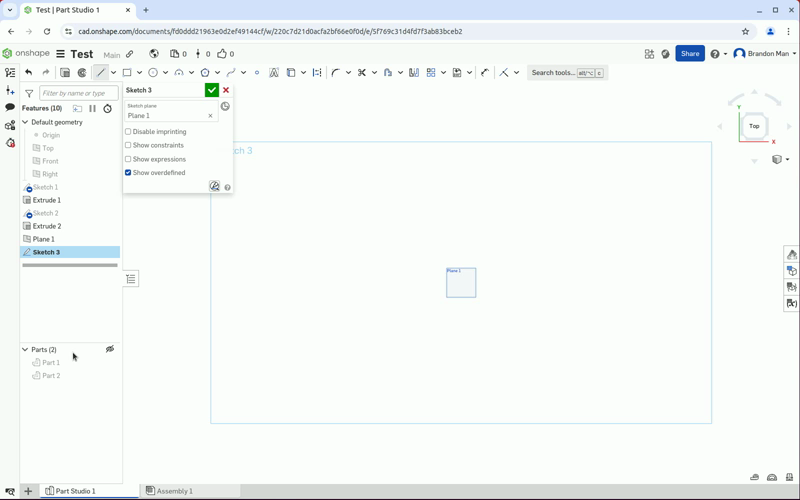
key_down(shift)
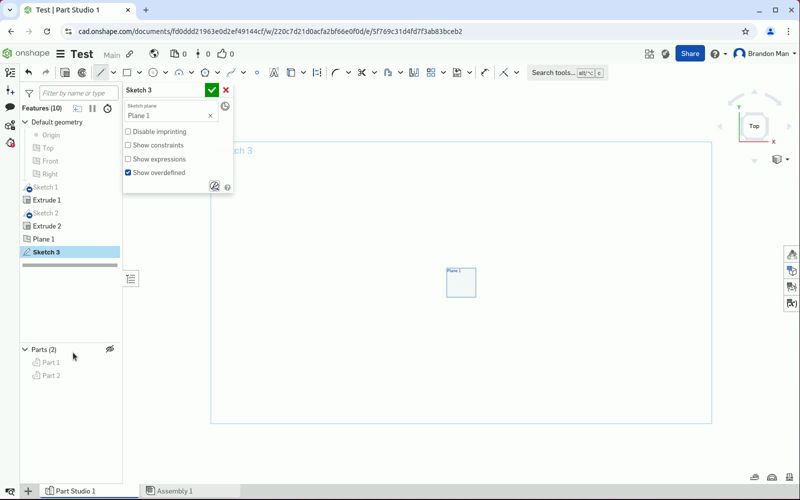
mouse_move(372, 337)
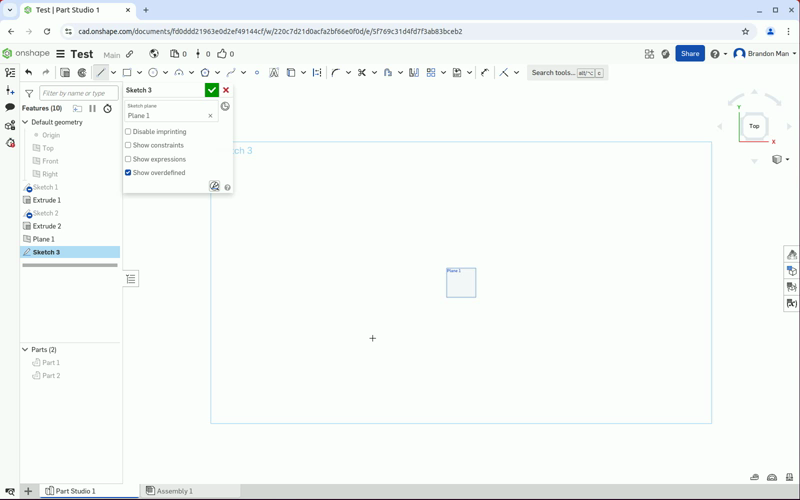
click(372, 337)
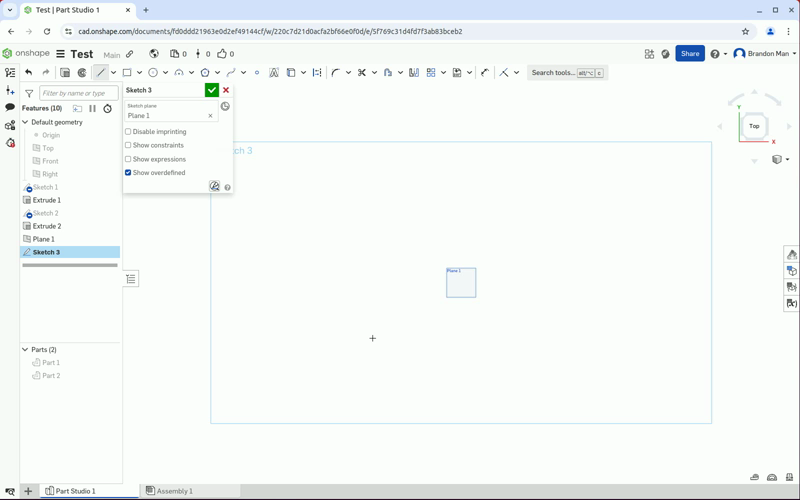
key_up(shift)
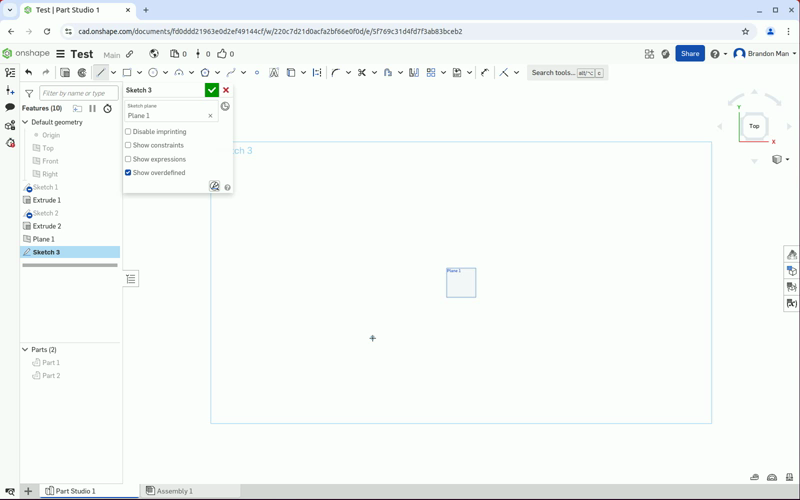
key_down(shift)
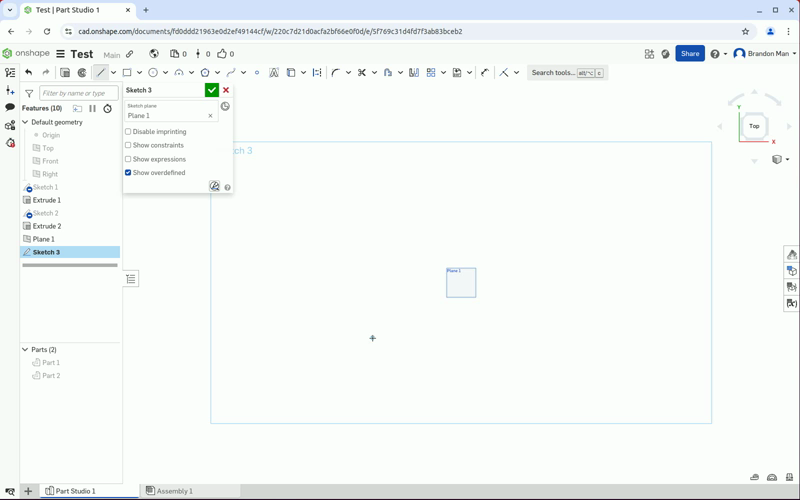
mouse_move(545, 337)
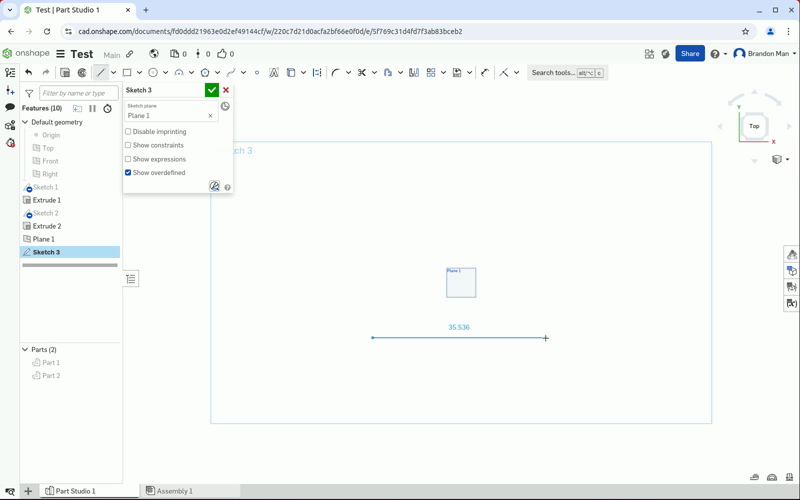
click(545, 337)
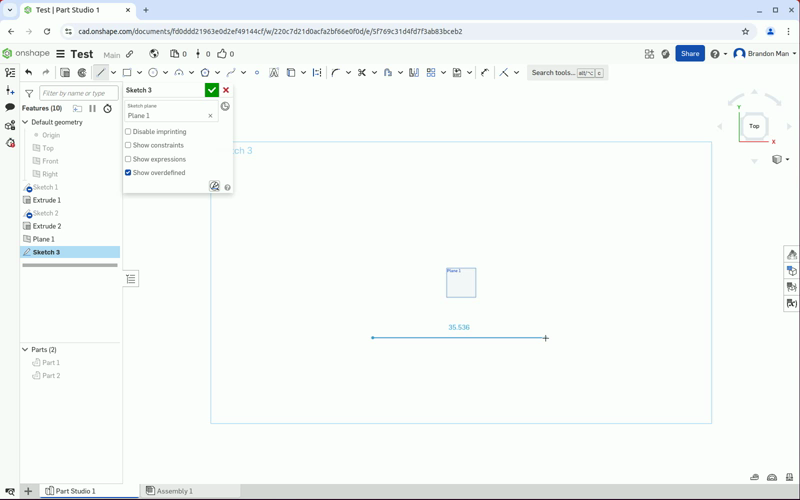
key_up(shift)
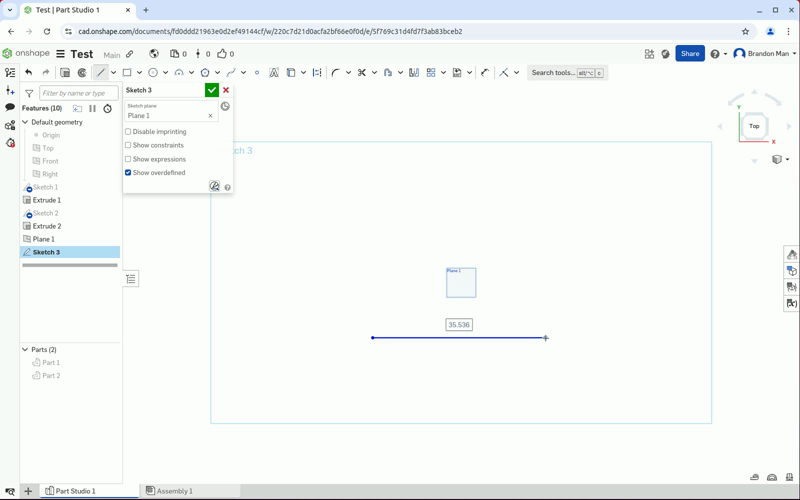
key_down(shift)
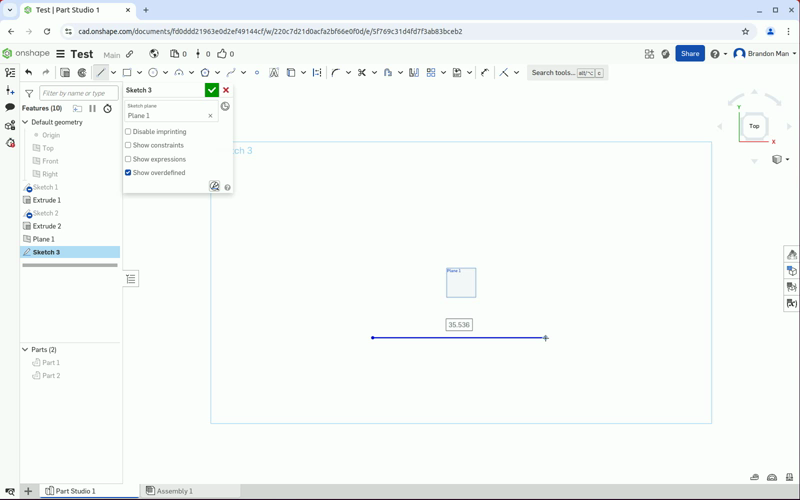
mouse_move(545, 228)
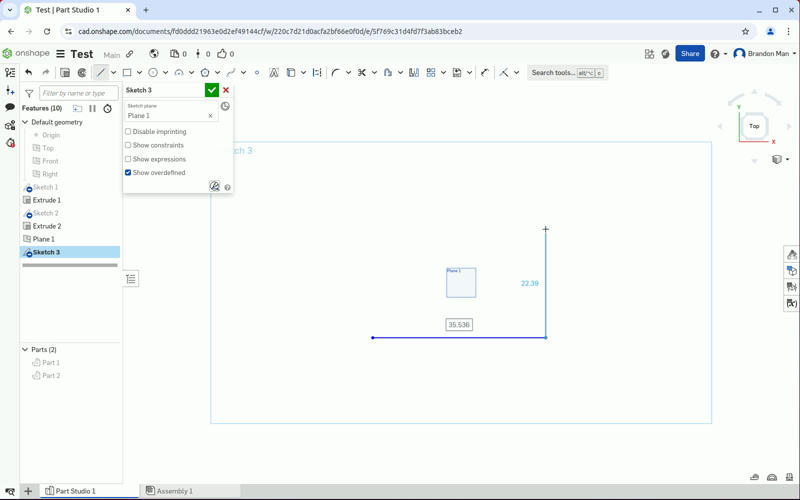
click(545, 228)
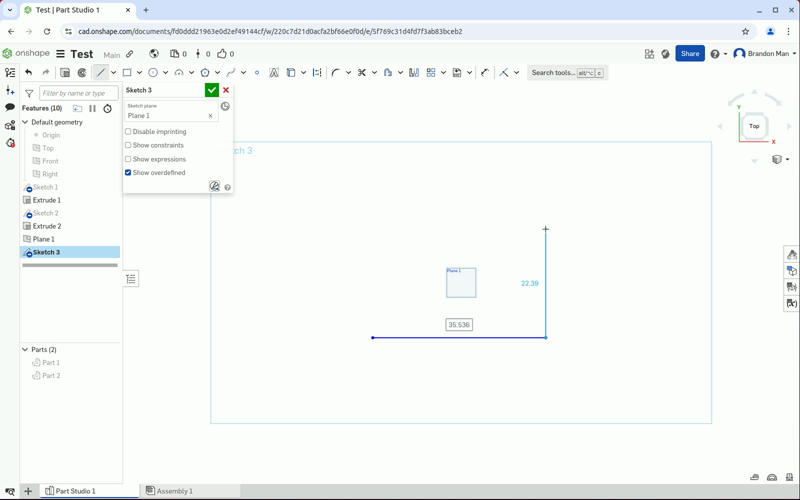
key_up(shift)
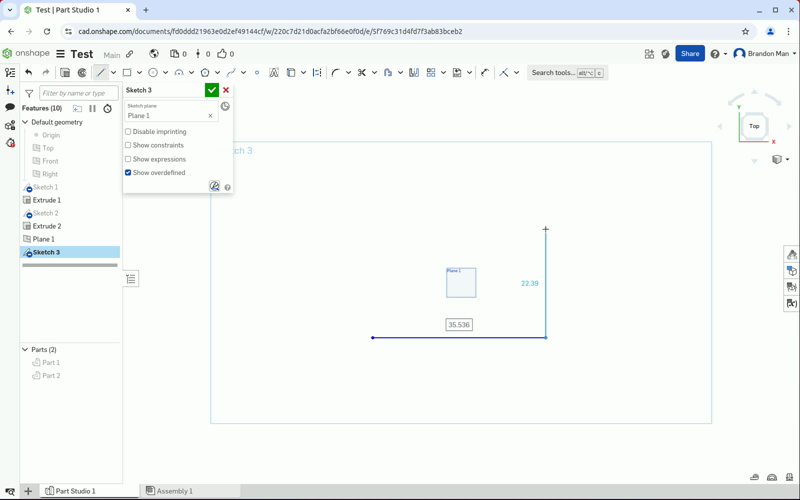
key_down(shift)
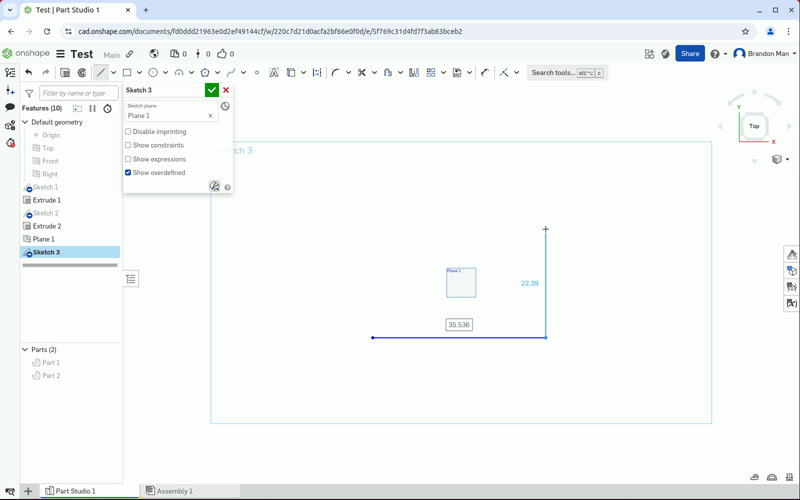
mouse_move(372, 228)
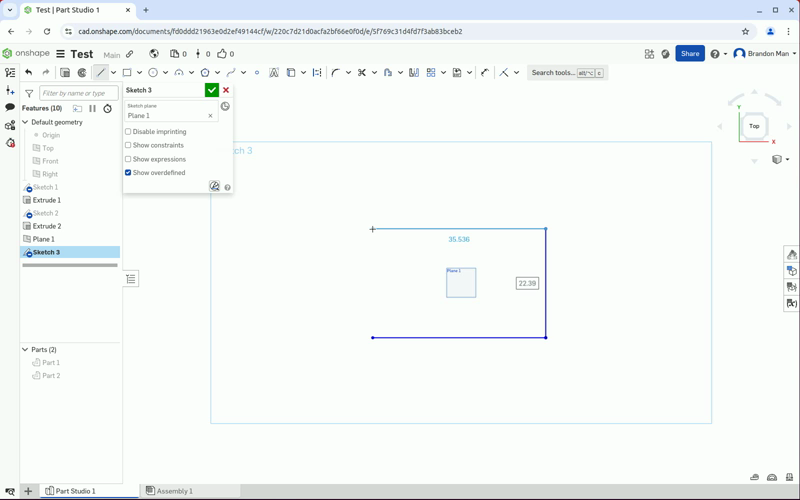
click(372, 228)
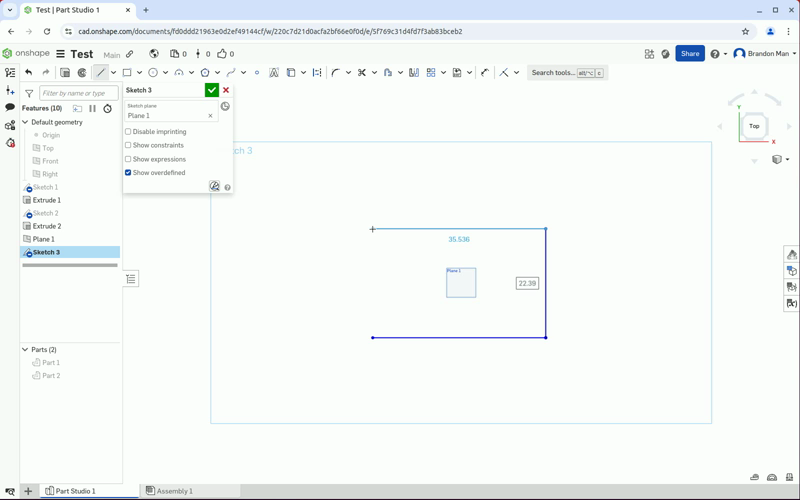
key_up(shift)
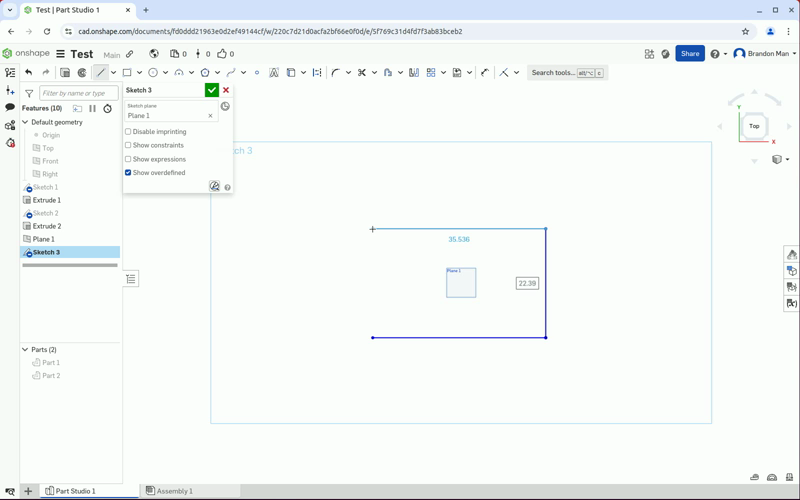
key_down(shift)
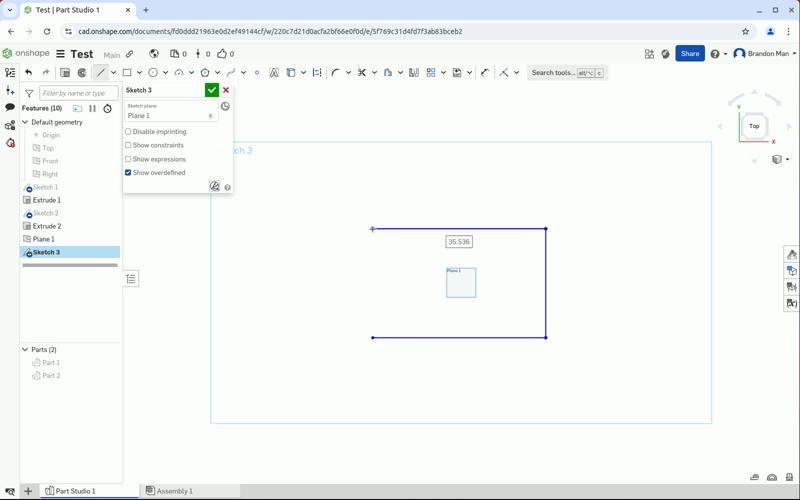
mouse_move(372, 337)
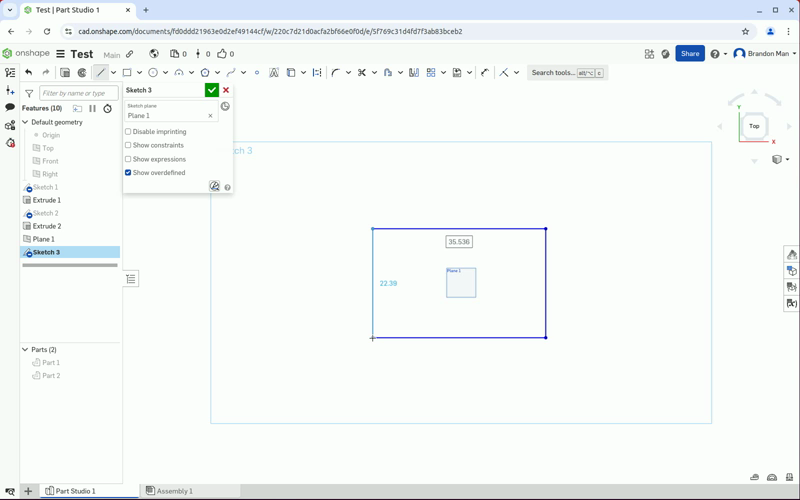
key_up(shift)
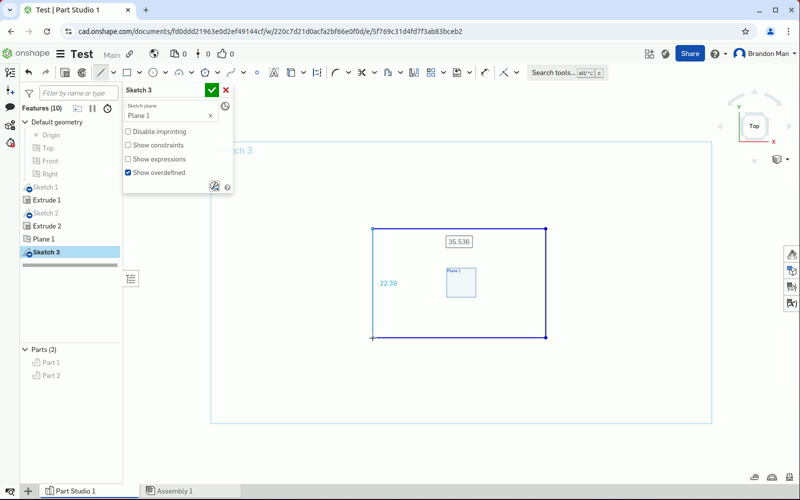
click(372, 337)
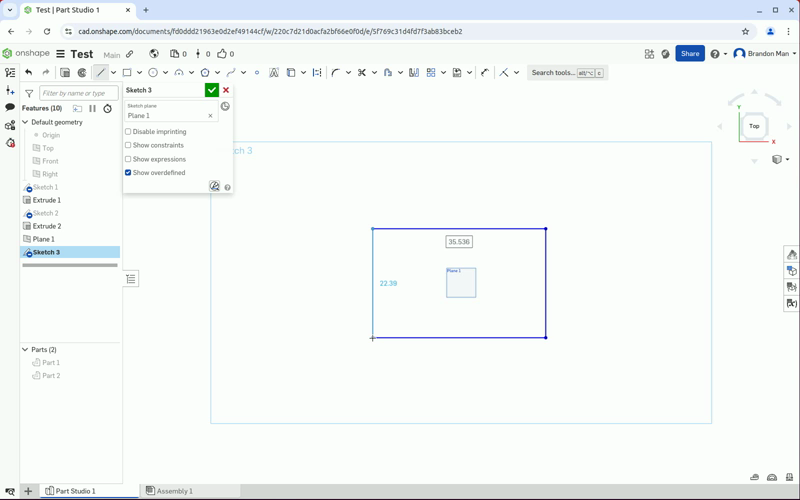
key(esc)
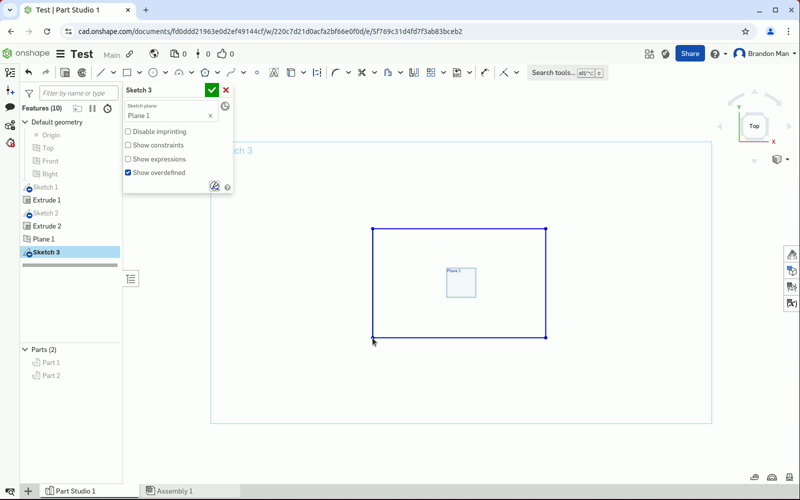
mouse_move(496, 289)
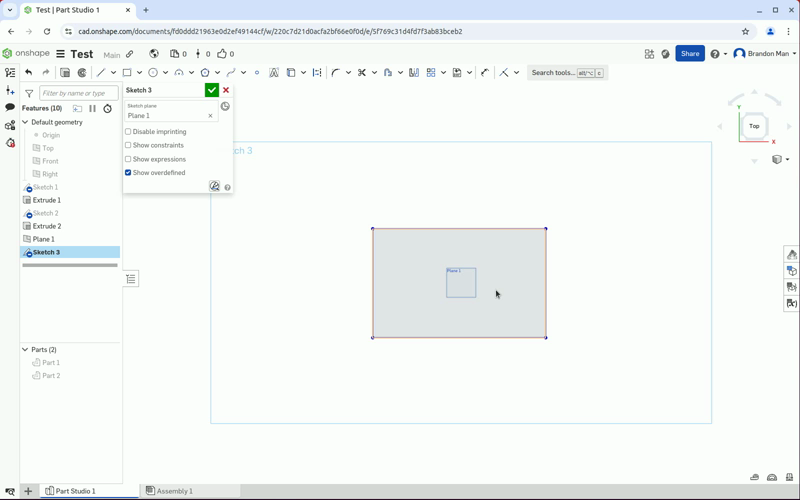
click(496, 289)
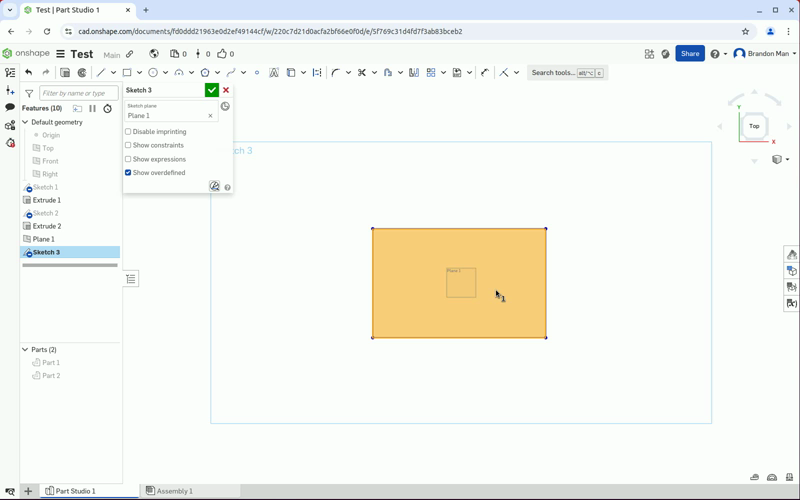
mouse_move(73, 352)
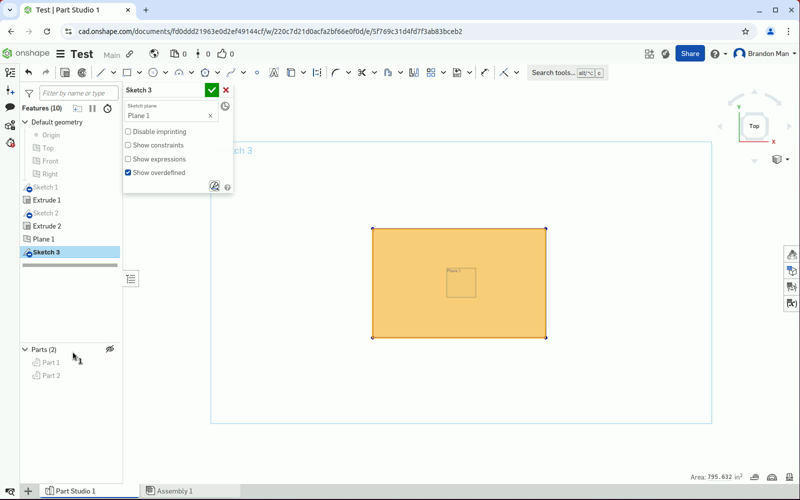
key(shift+y)
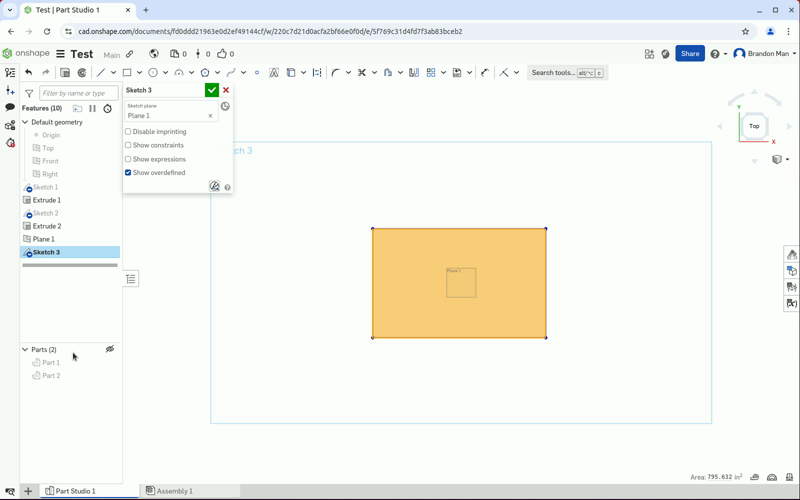
key(shift+e)
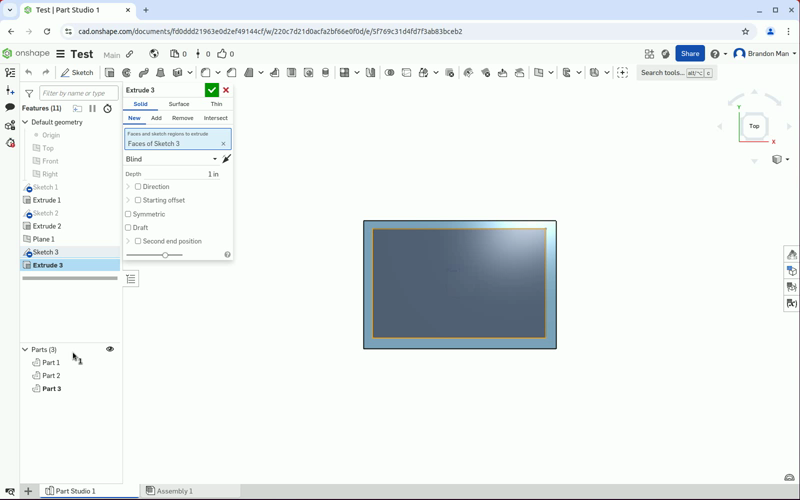
mouse_move(143, 106)
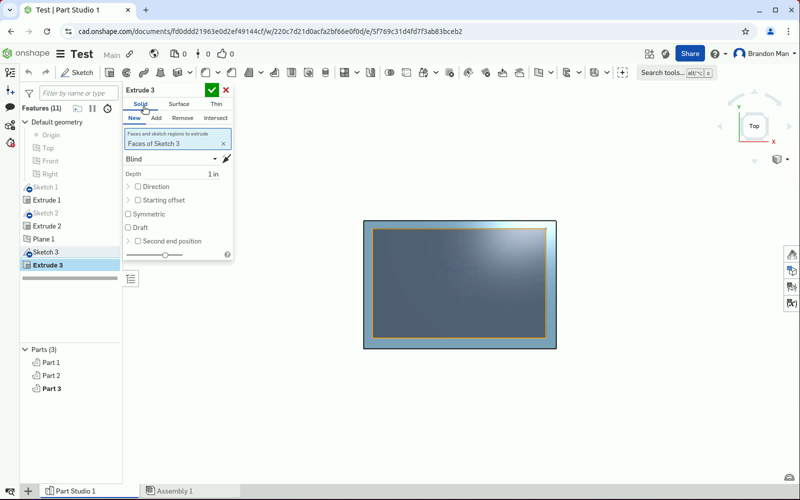
click(143, 106)
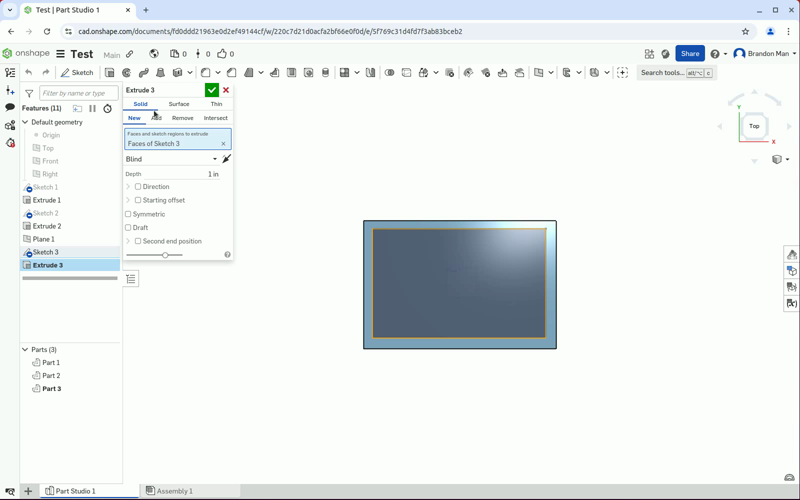
mouse_move(186, 120)
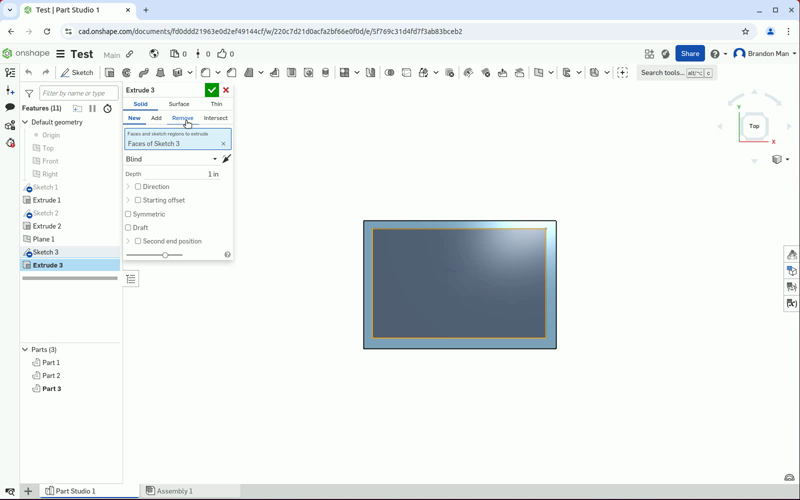
click(186, 120)
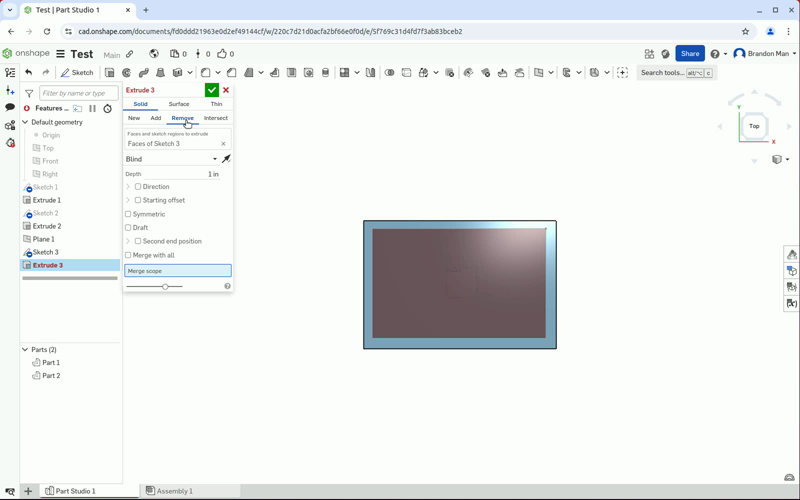
key(tab, 4)
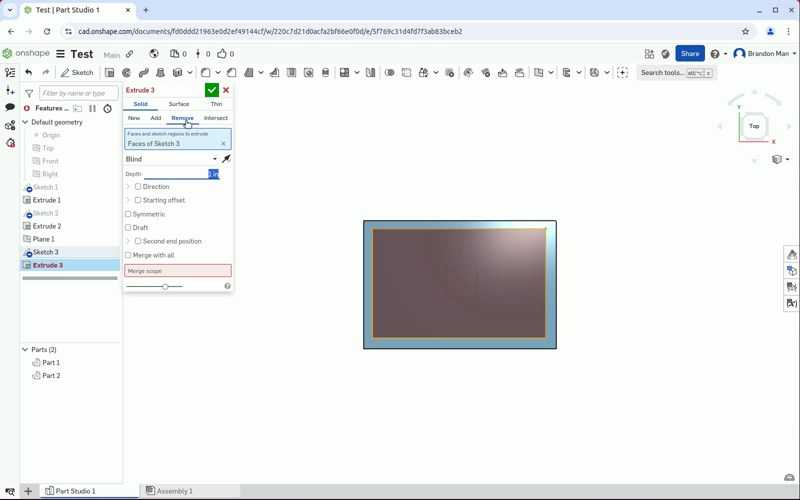
text(21.183)
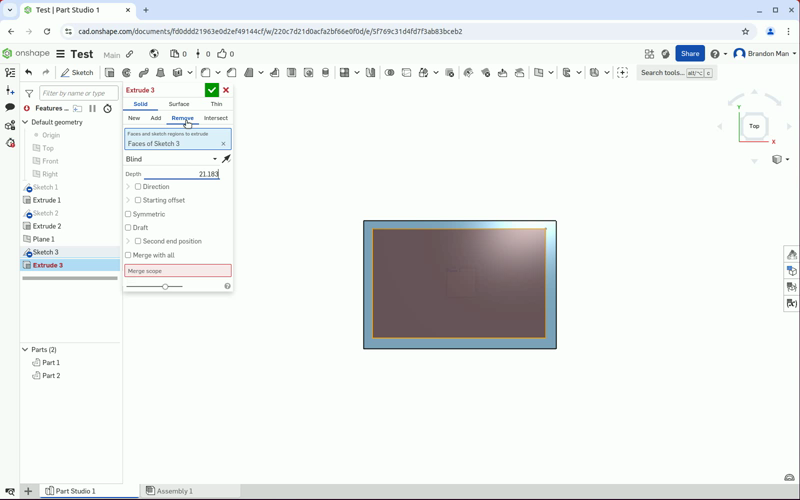
key(tab, 6)
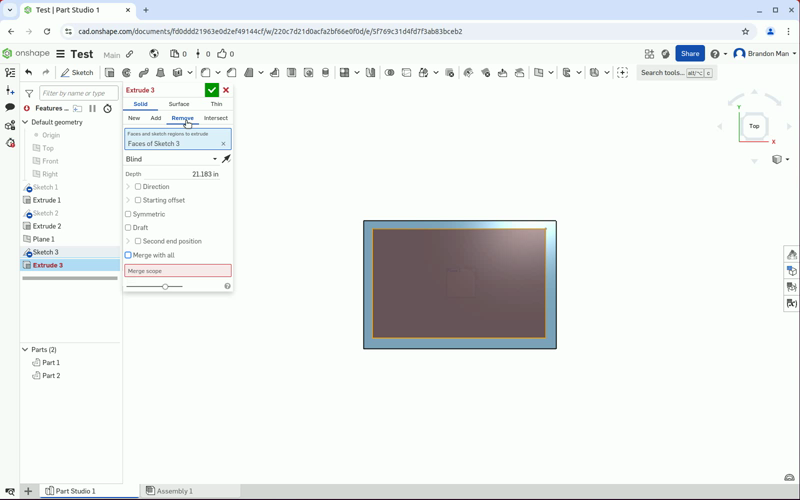
key(space)
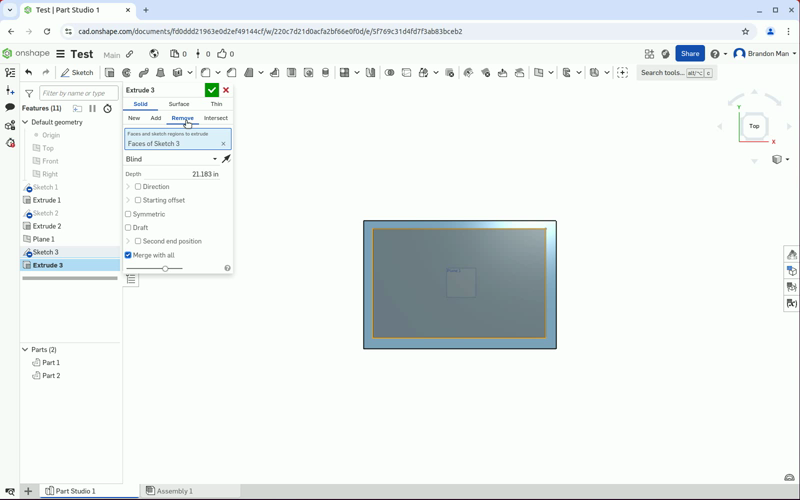
key(enter)
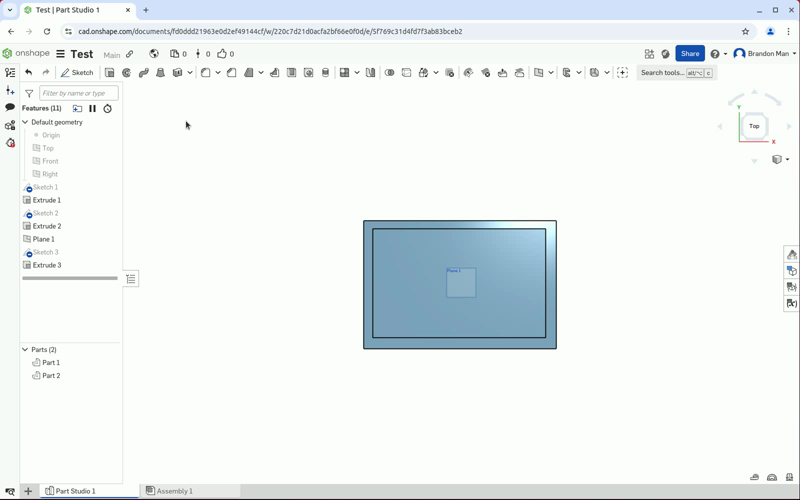
key(shift+h)
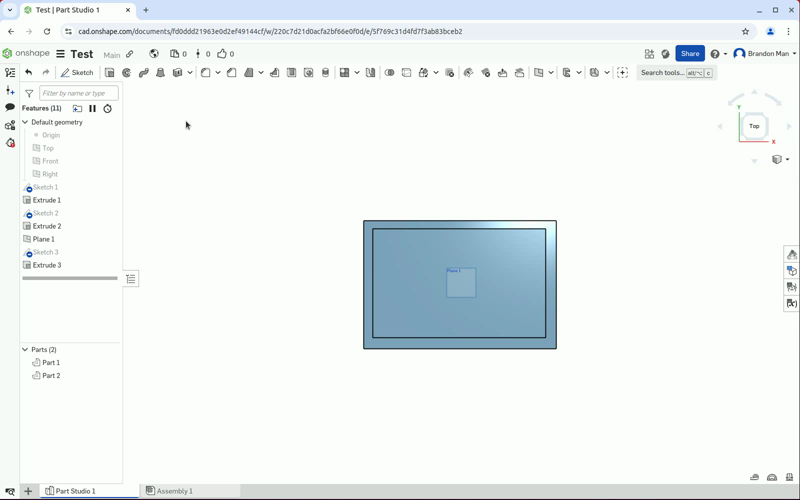
key(shift+h)
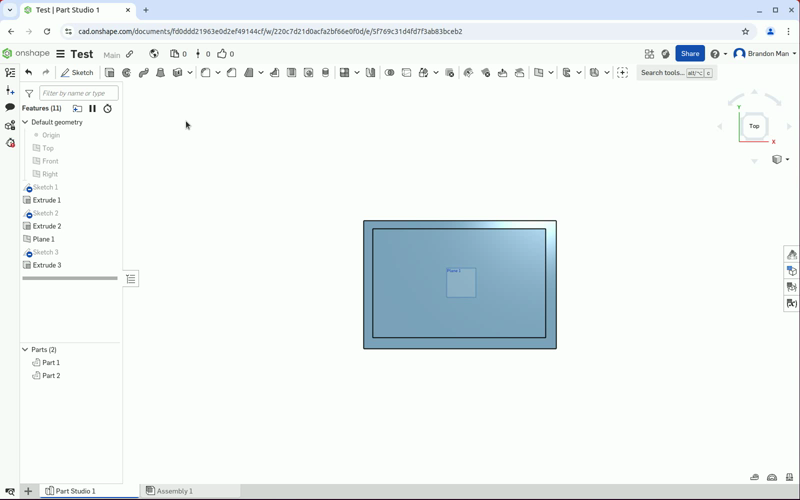
key(shift+7)
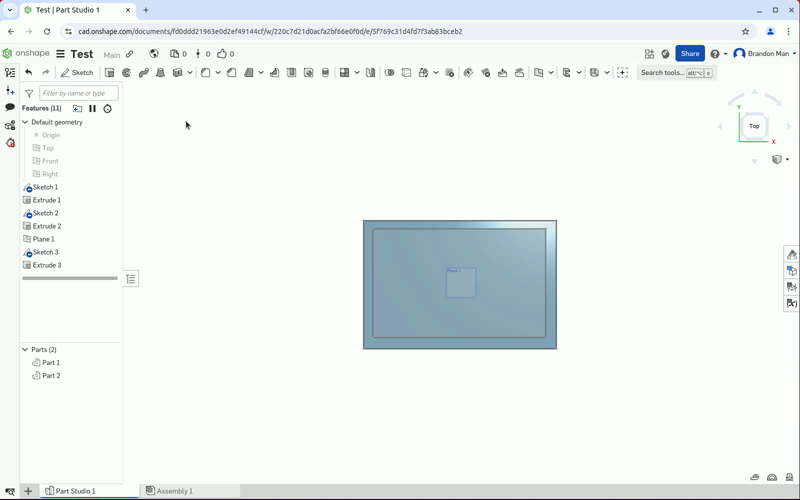
key(up, 3)
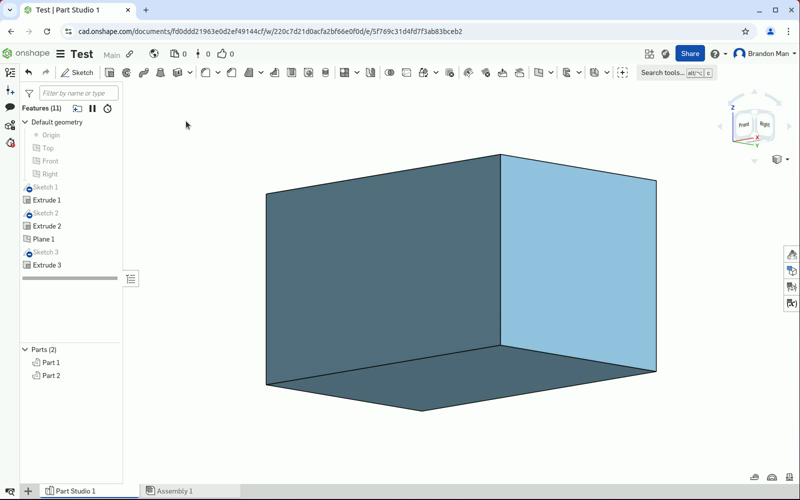
key(left, 3)
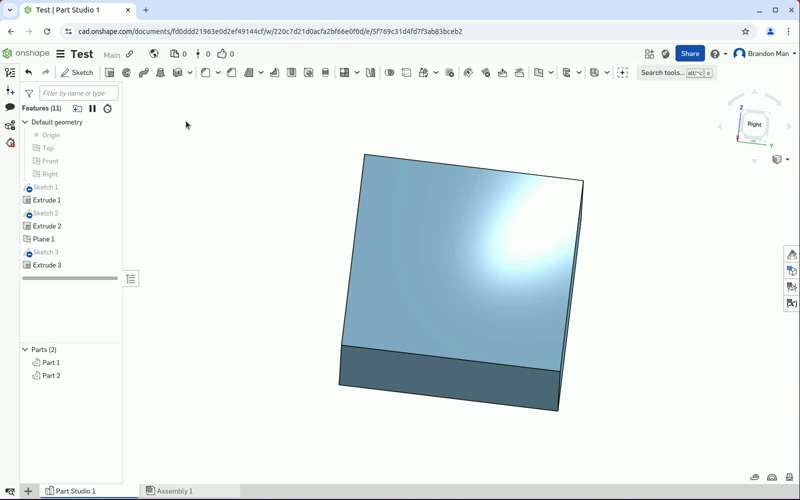
key(right, 3)
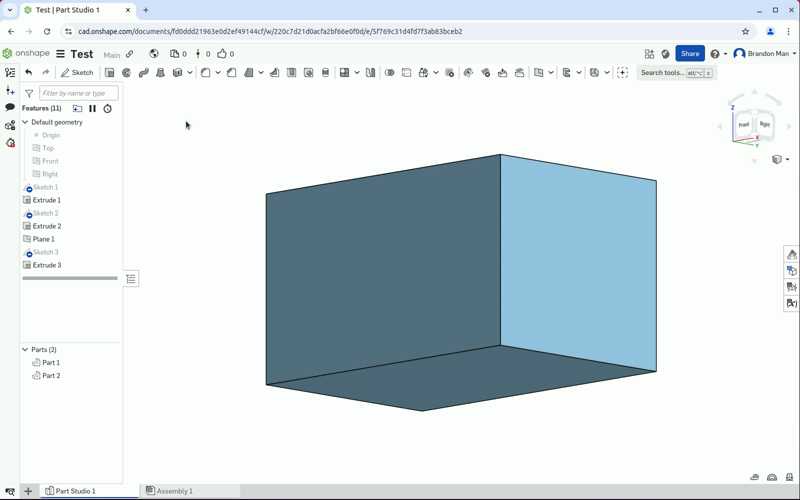
key(down, 3)
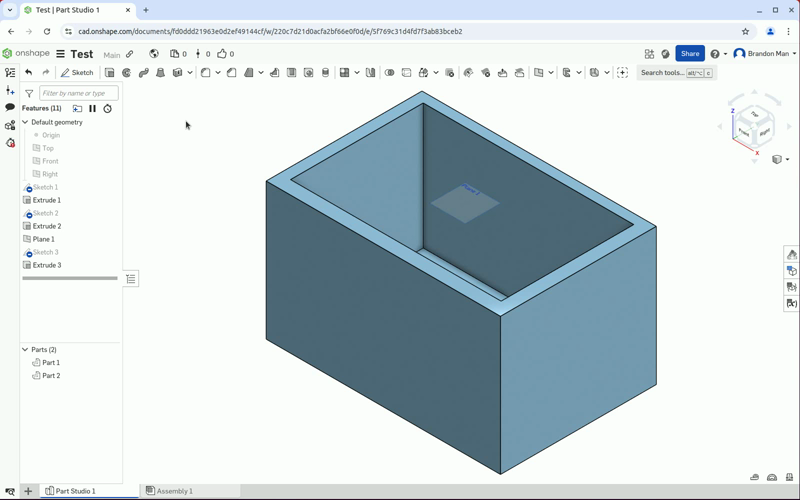
mouse_move(73, 189)
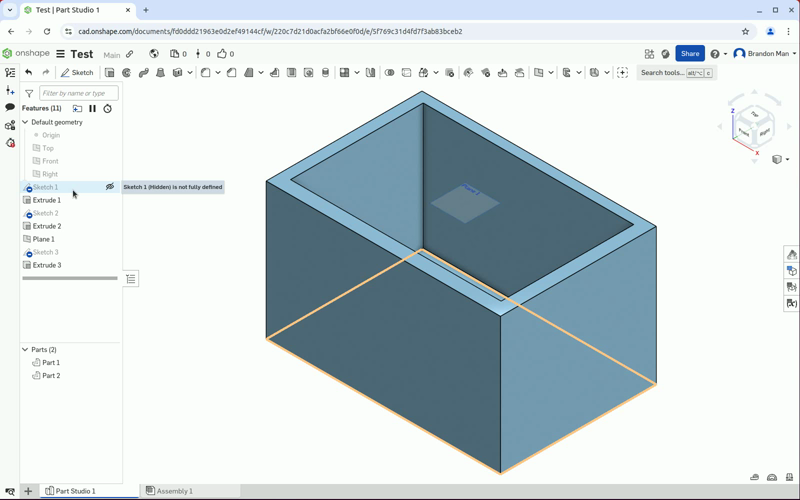
click(73, 189)